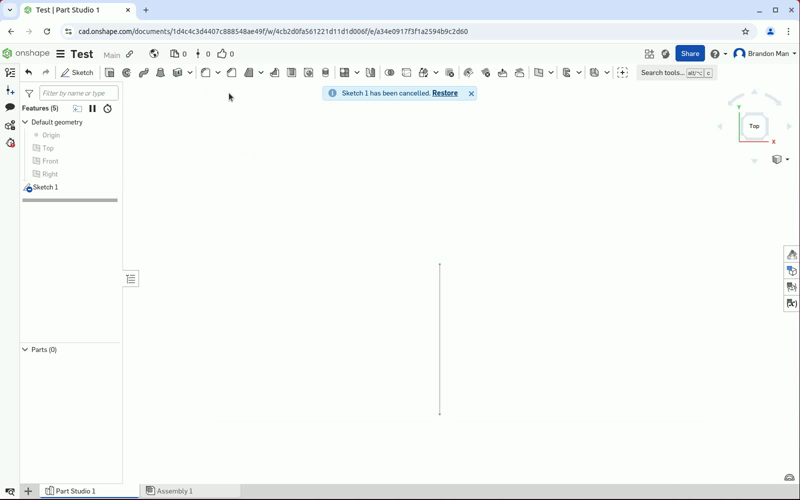
key(shift+h)
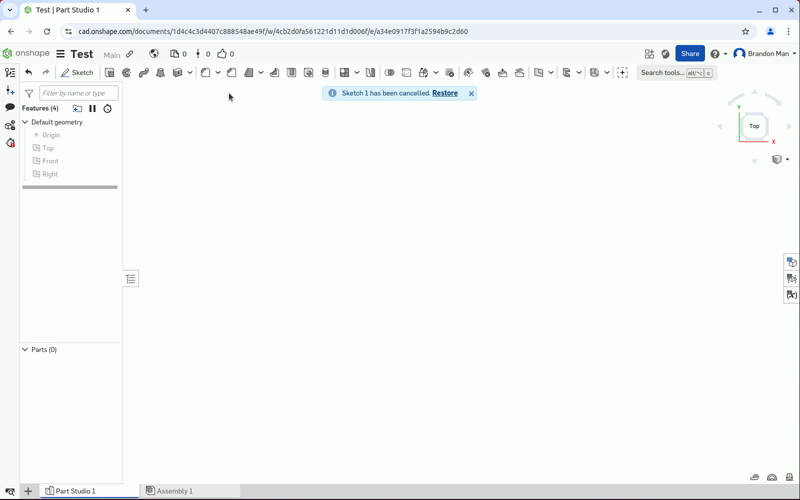
mouse_move(73, 352)
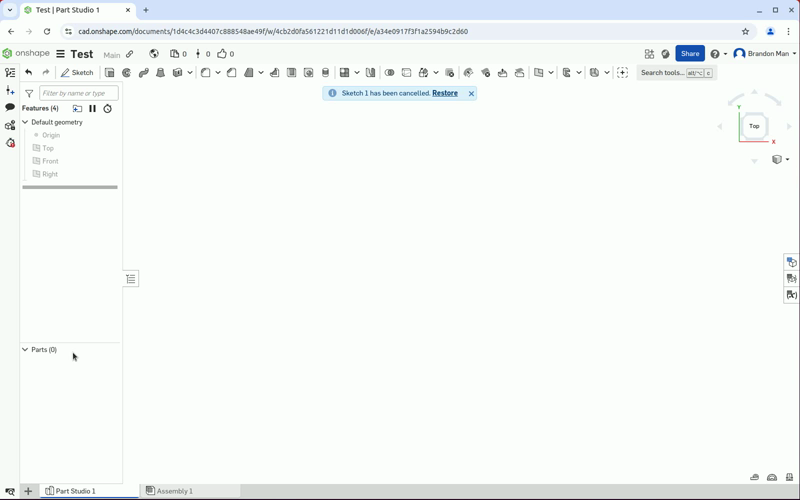
key(y)
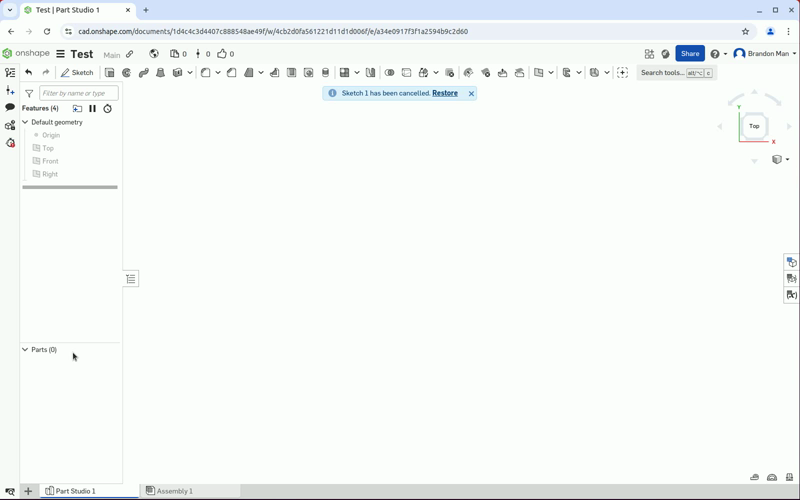
key(shift+p)
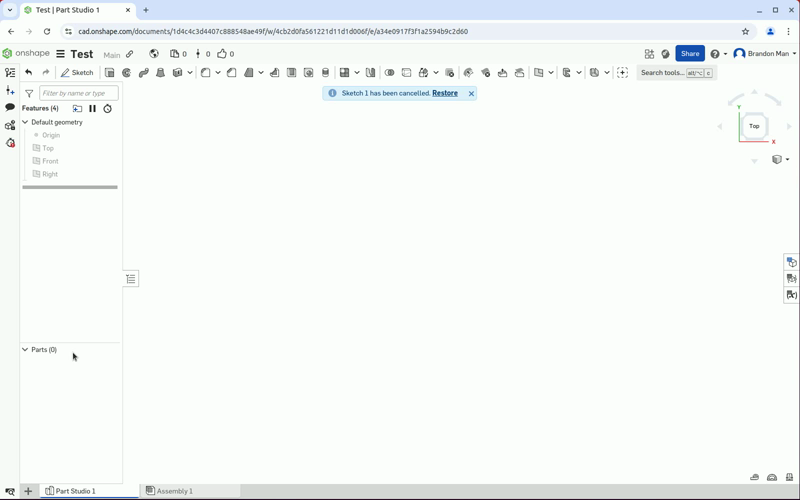
key(space)
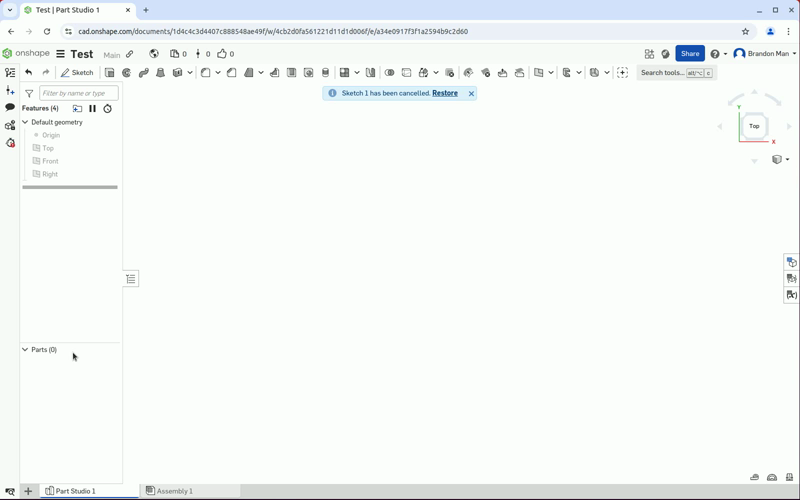
key_down(shift)
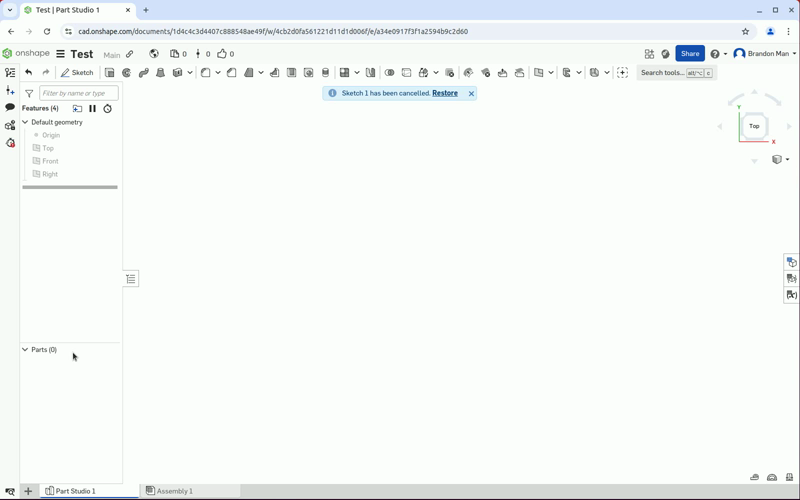
key(up)
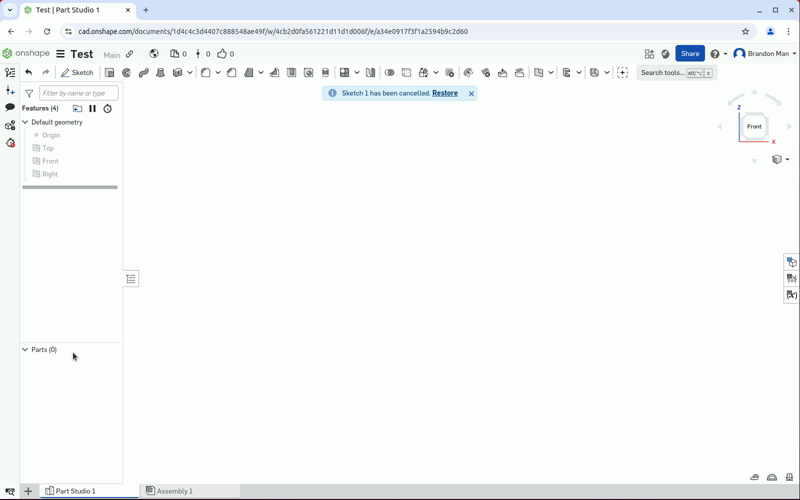
key_up(shift)
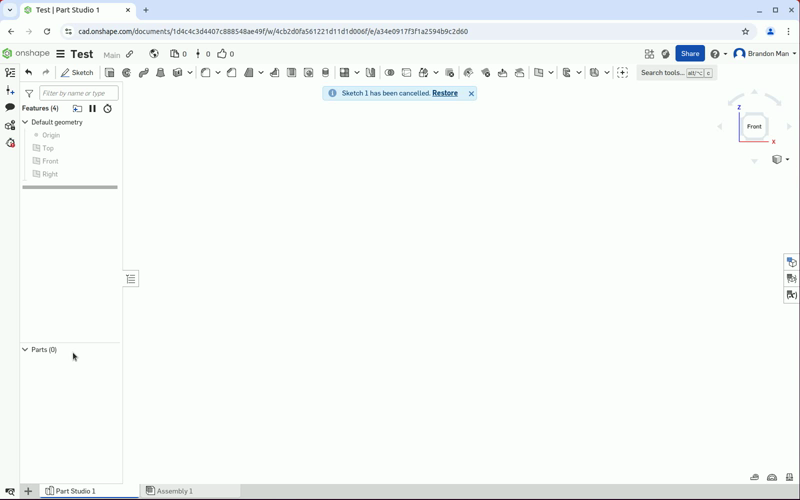
key(space)
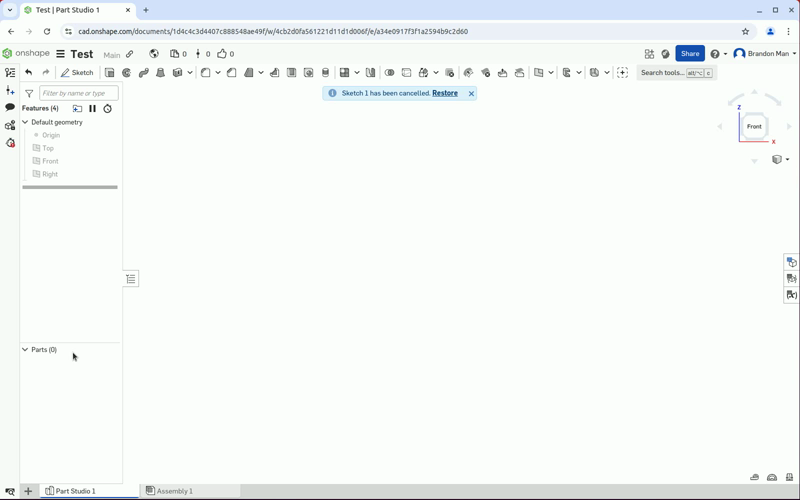
key_down(shift)
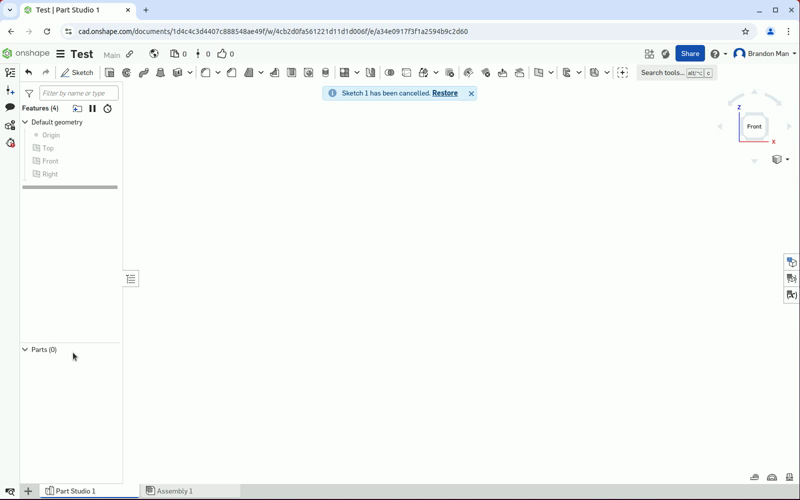
key(left)
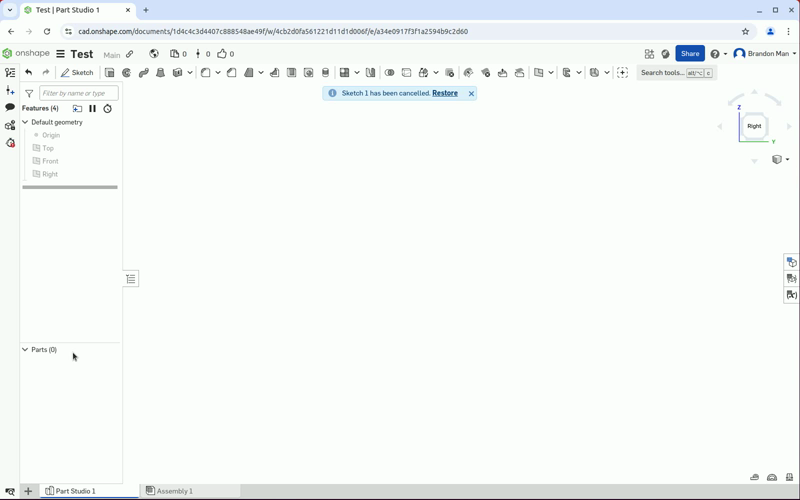
key_up(shift)
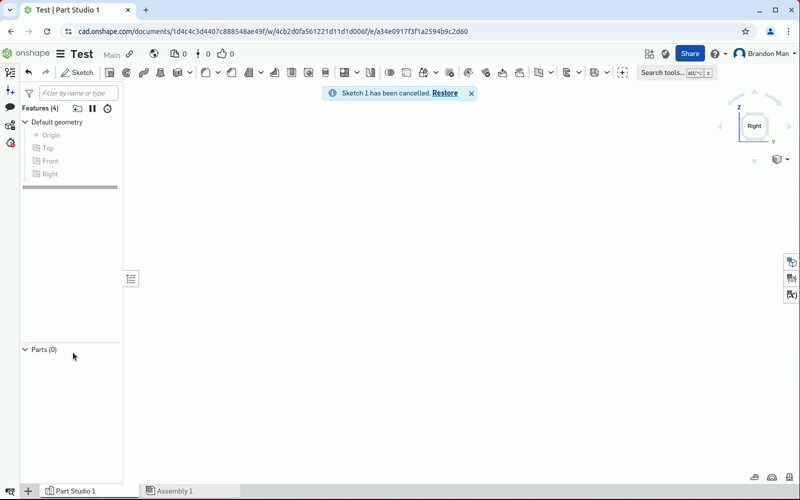
mouse_move(73, 352)
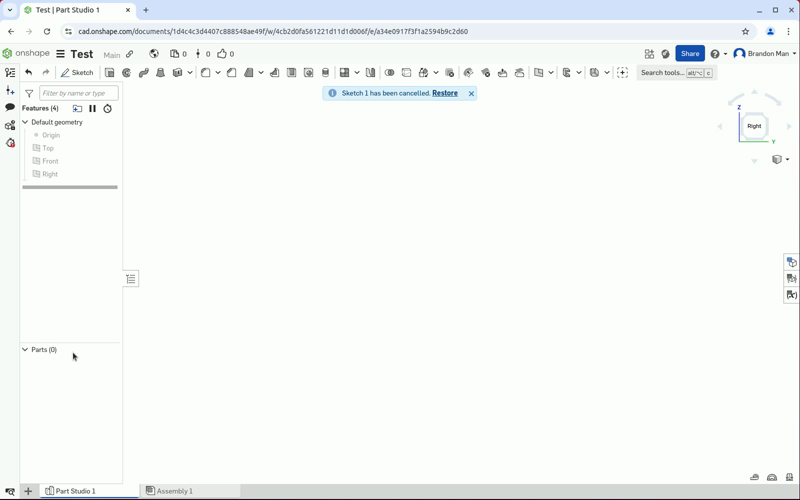
key(shift+y)
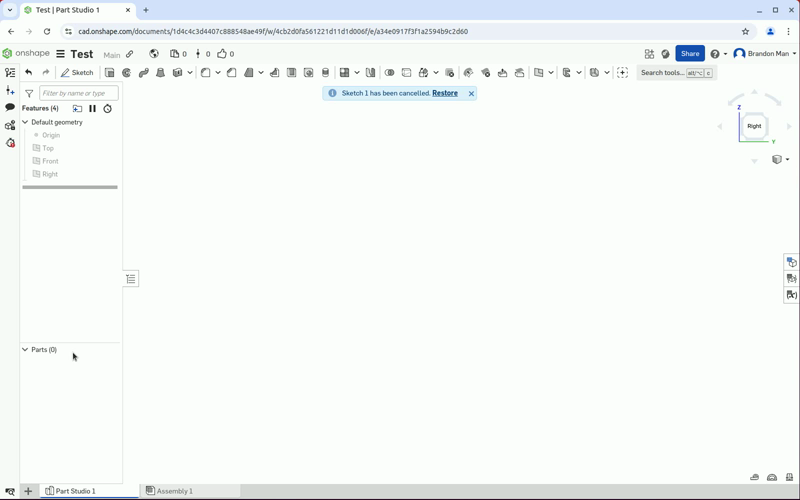
key(shift+s)
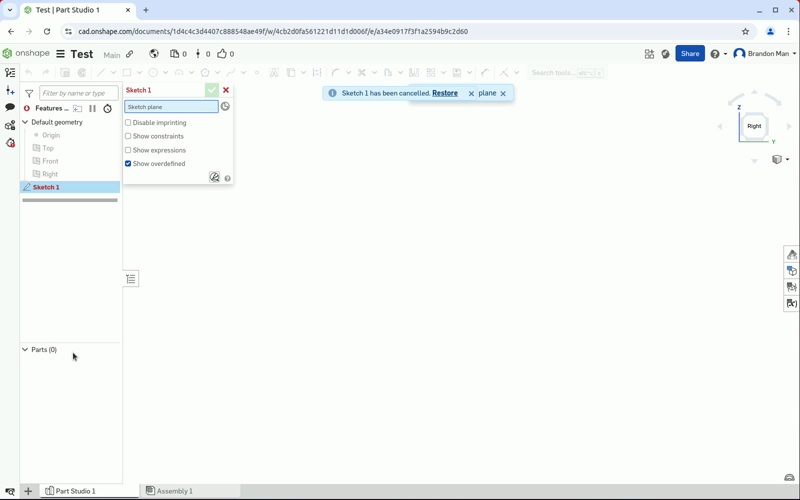
mouse_move(73, 176)
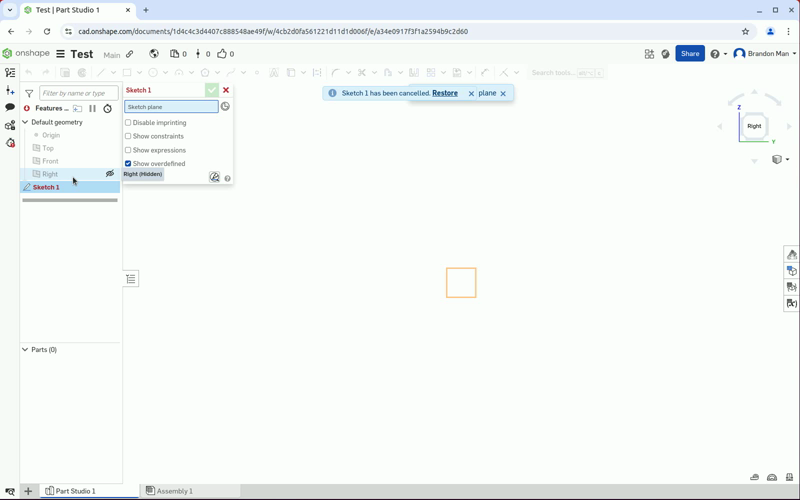
click(73, 176)
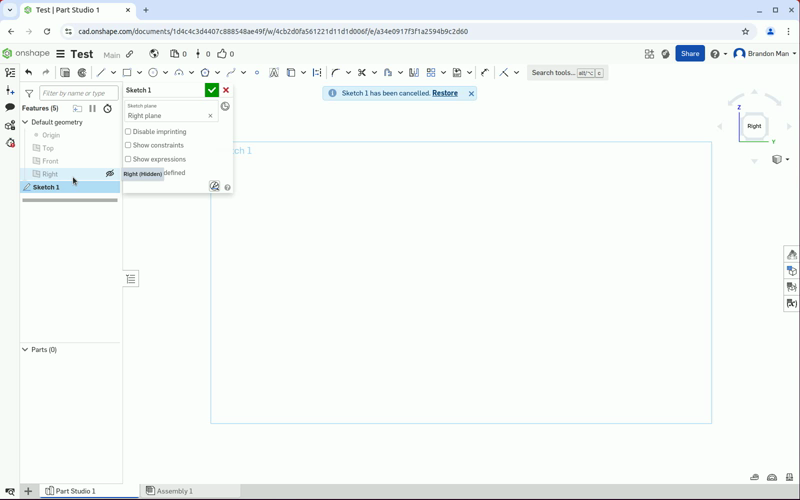
mouse_move(73, 352)
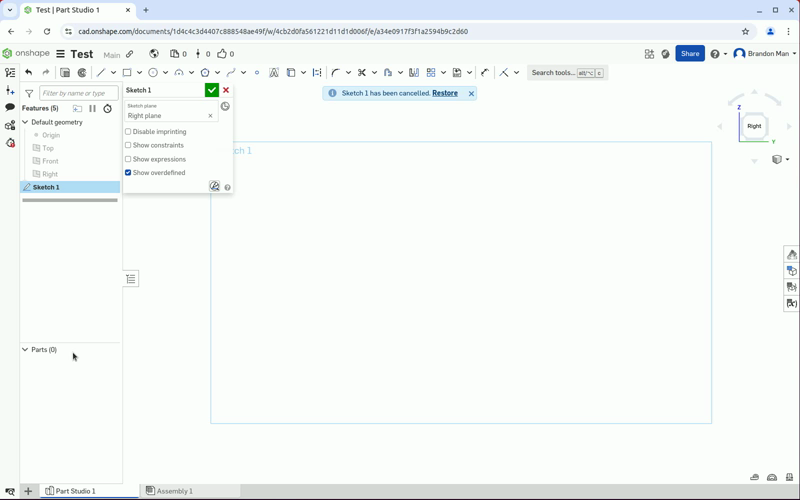
key(y)
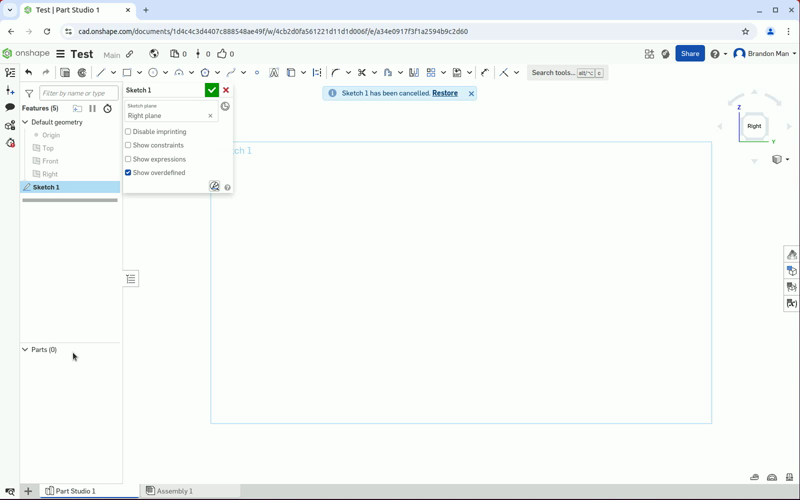
key(l)
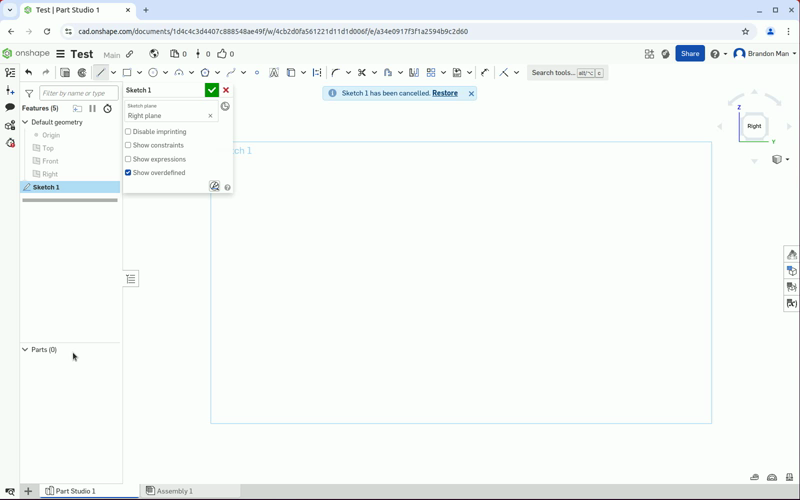
key_down(shift)
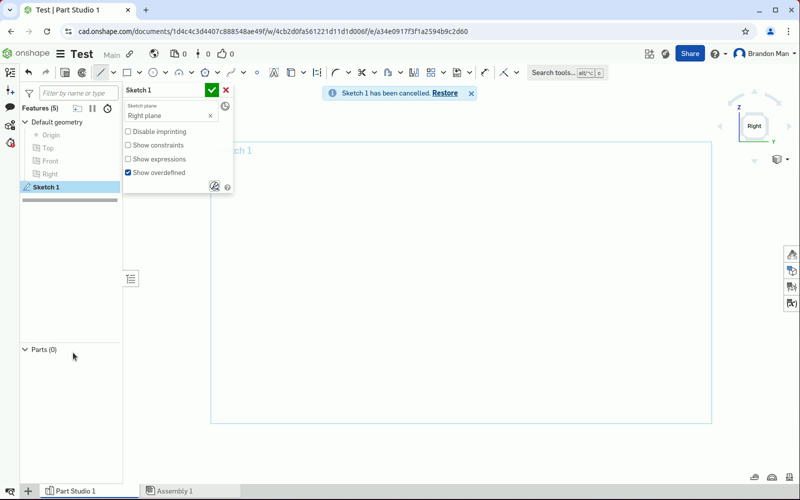
mouse_move(353, 273)
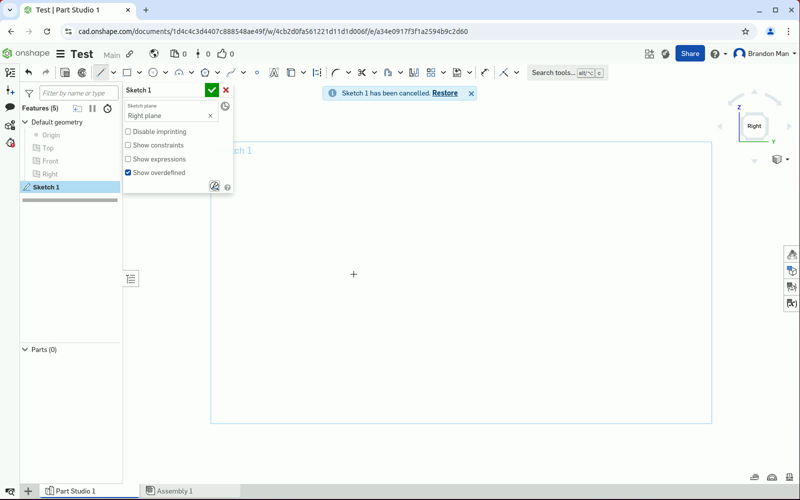
click(353, 273)
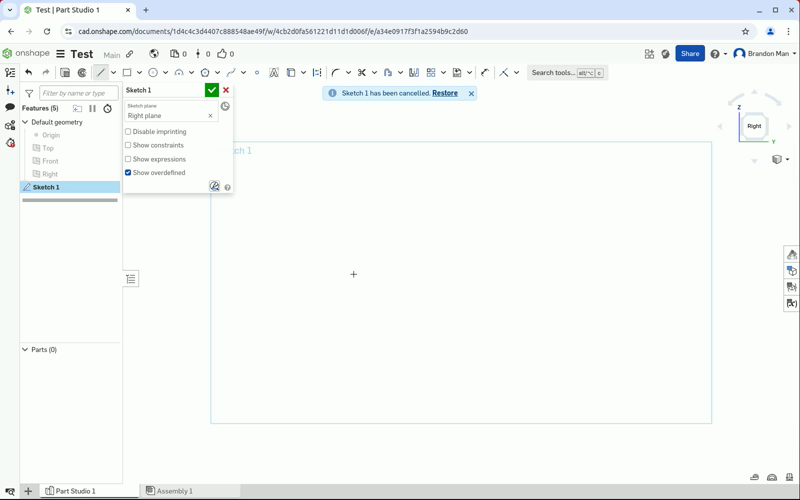
key_up(shift)
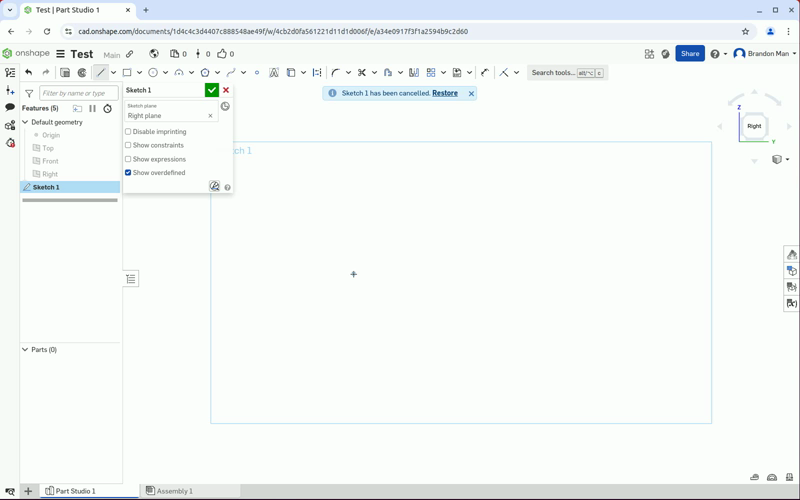
key_down(shift)
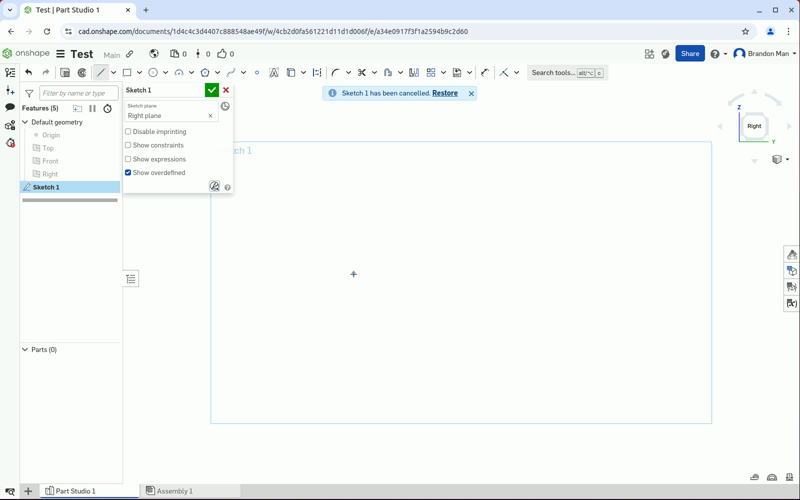
mouse_move(559, 273)
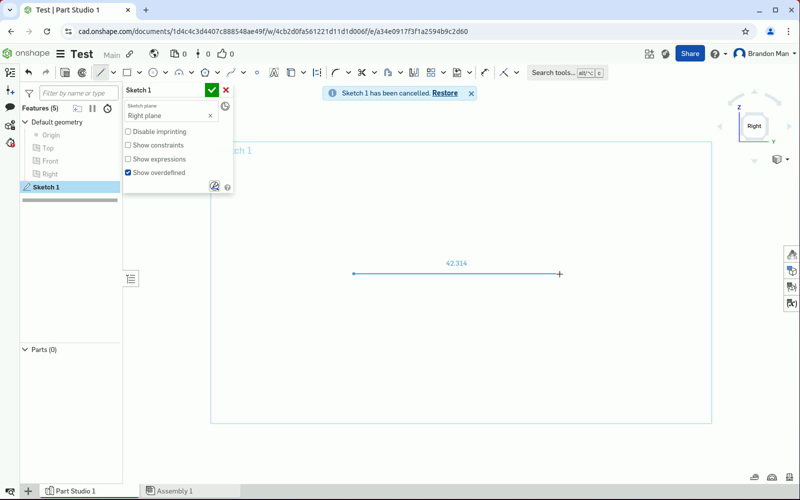
click(559, 273)
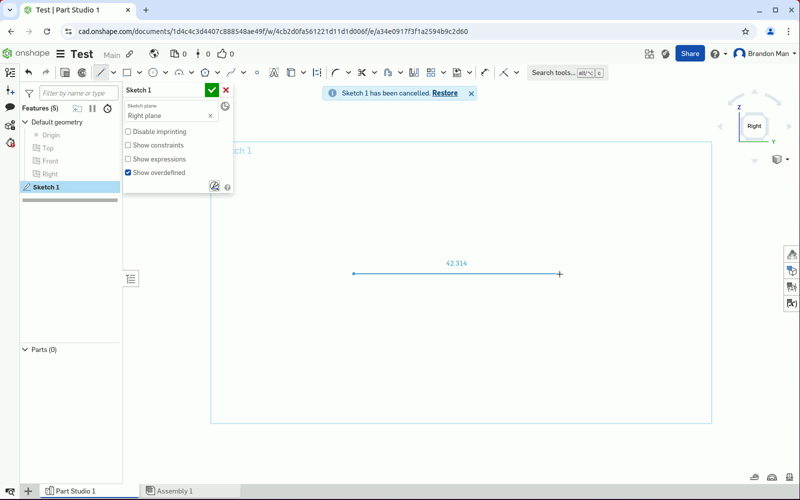
key_up(shift)
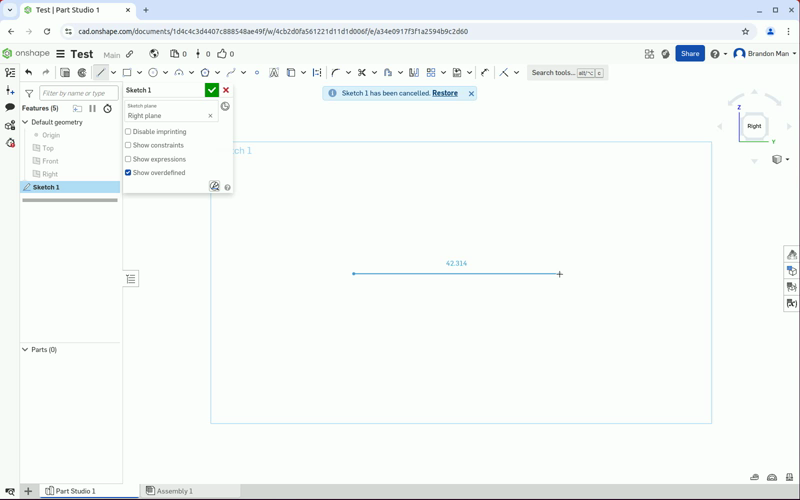
key_down(shift)
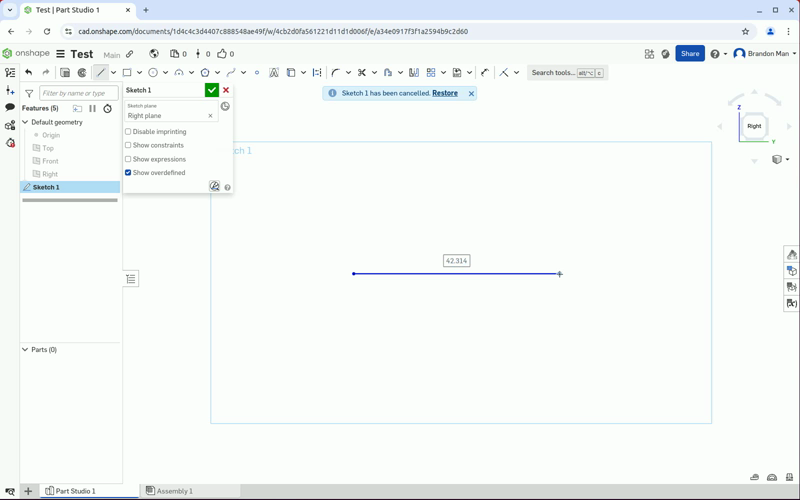
mouse_move(559, 195)
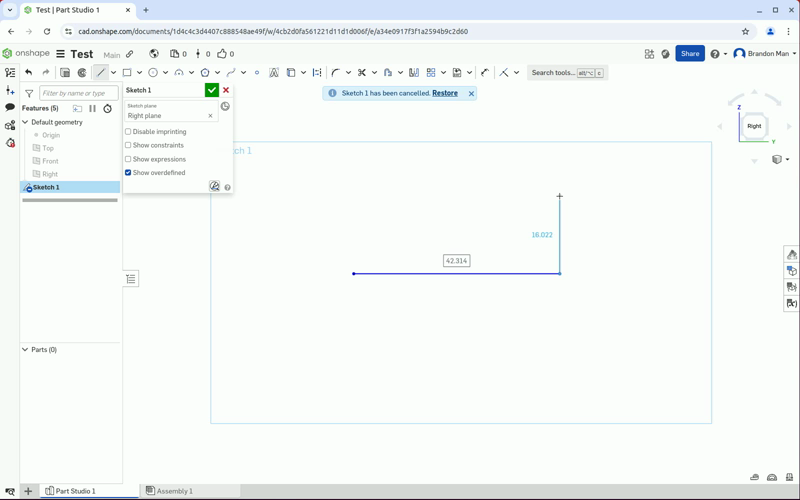
click(559, 195)
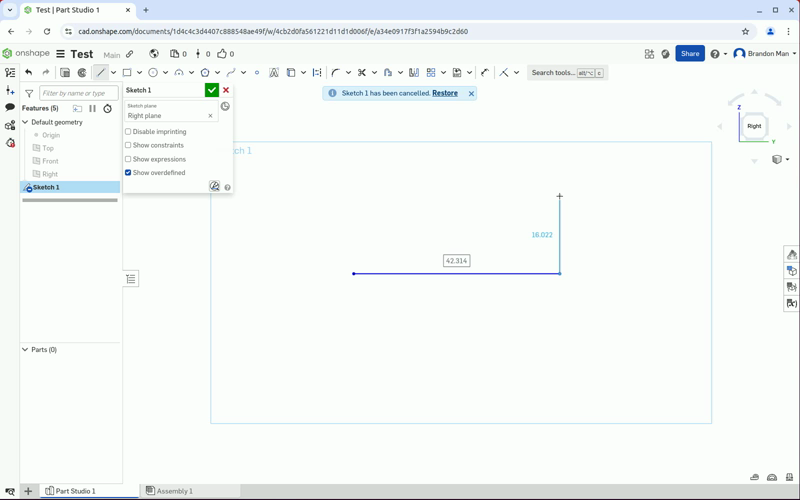
key_up(shift)
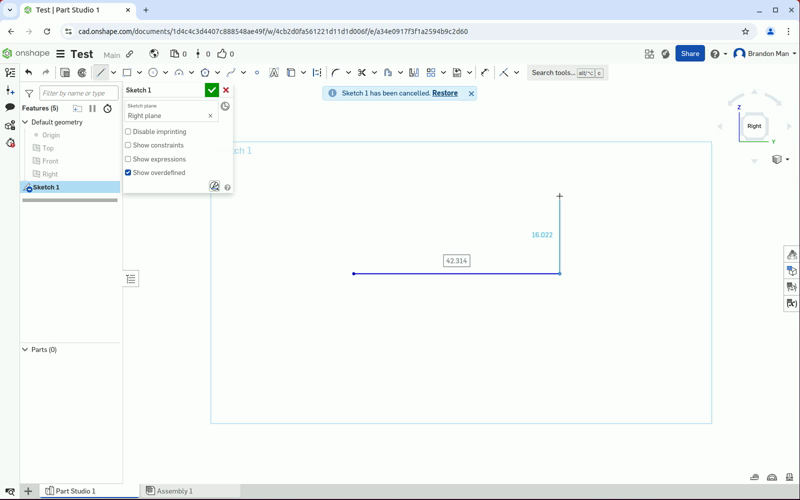
key_down(shift)
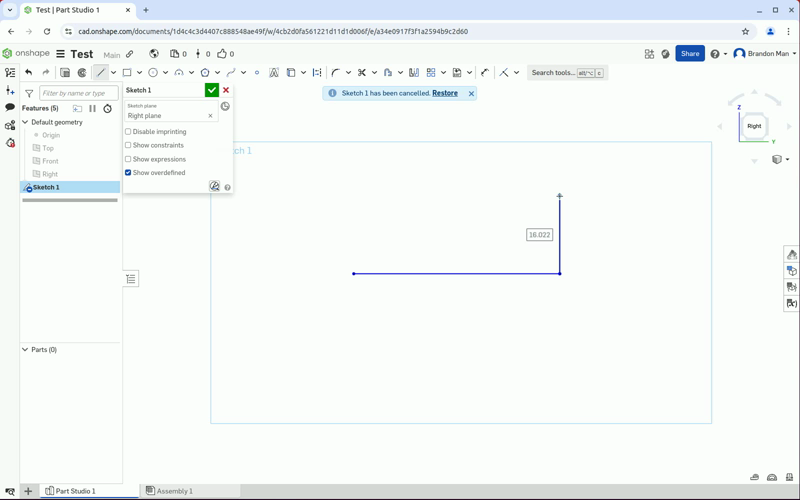
mouse_move(589, 195)
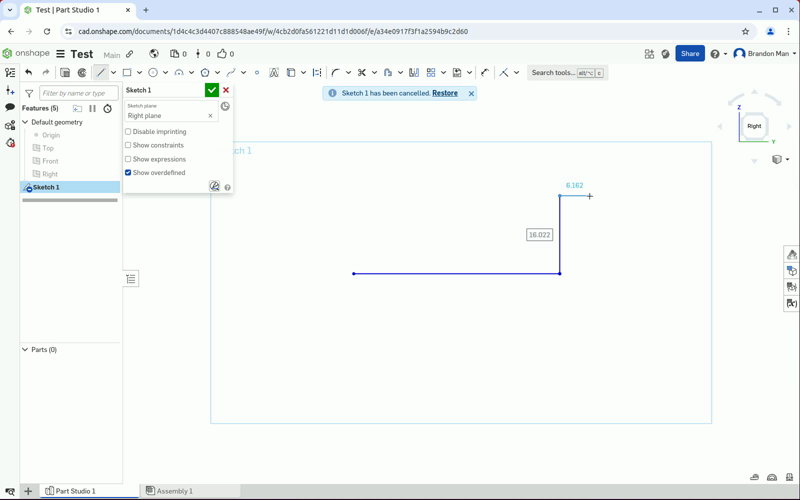
mouse_move(524, 195)
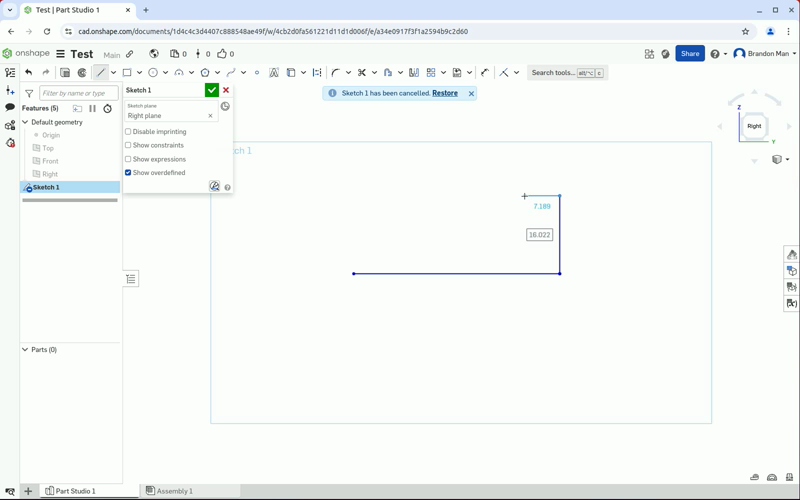
click(524, 195)
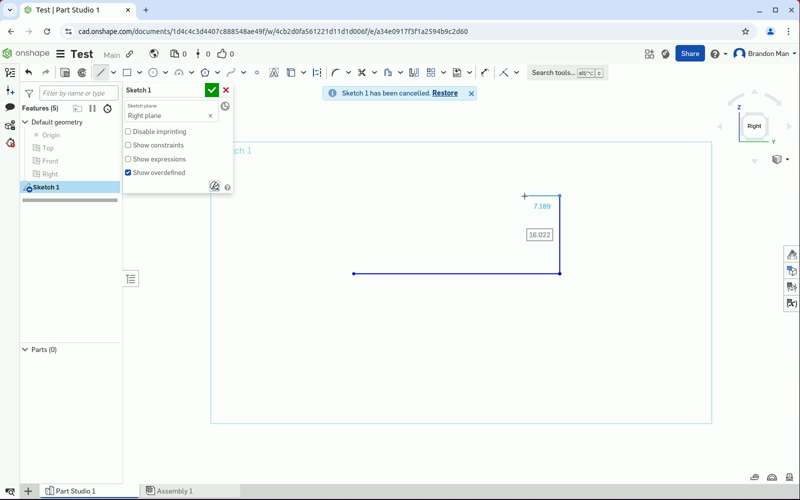
key_up(shift)
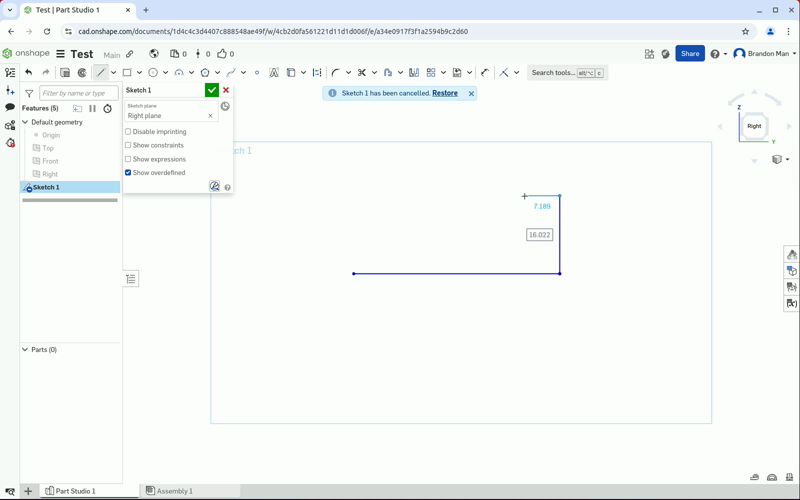
key_down(shift)
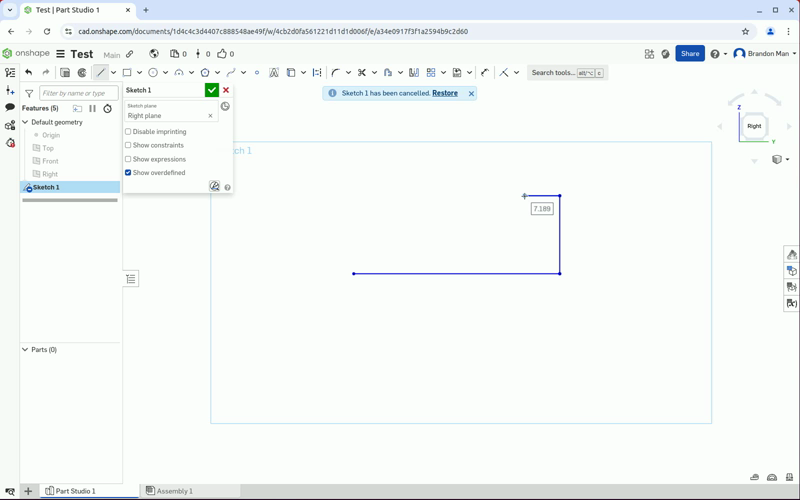
mouse_move(554, 195)
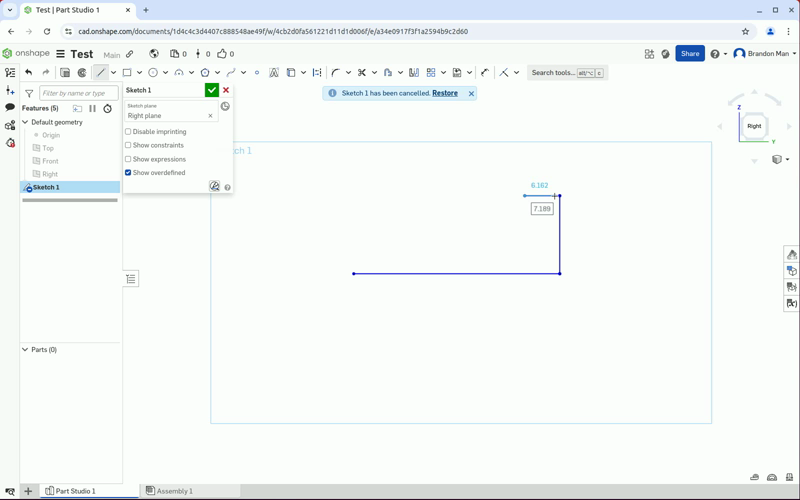
mouse_move(524, 206)
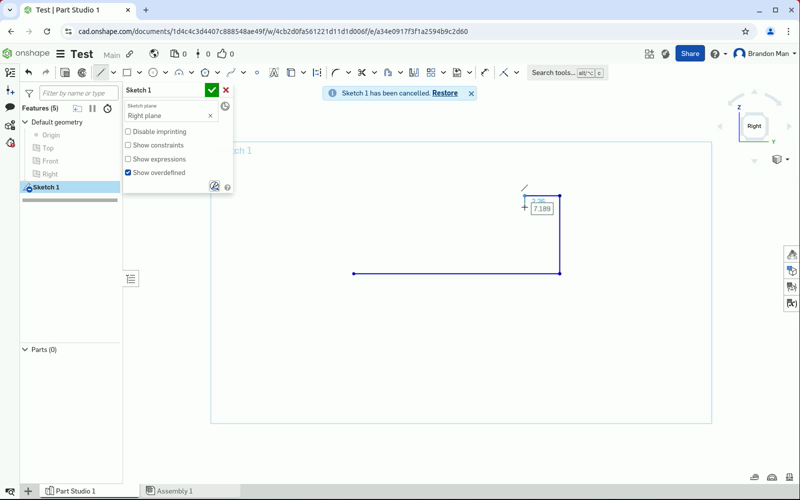
click(524, 206)
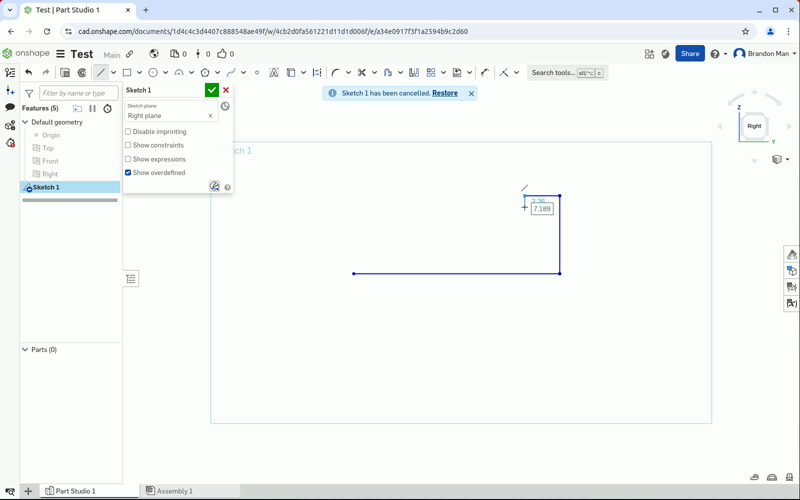
key_up(shift)
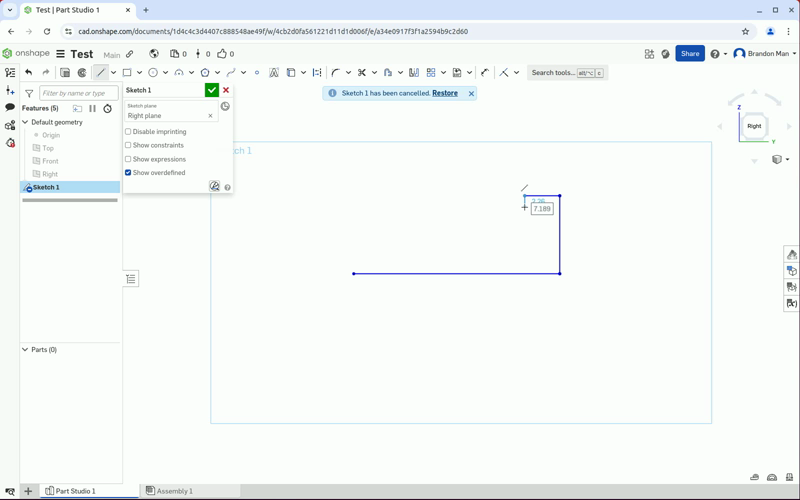
key_down(shift)
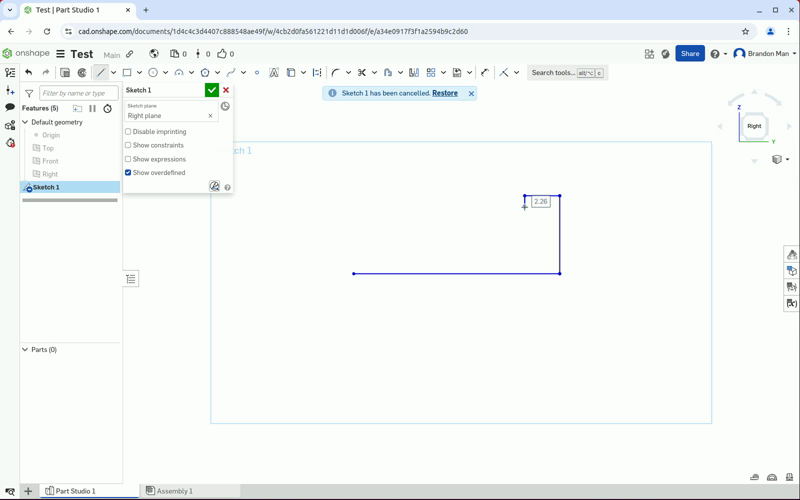
mouse_move(554, 206)
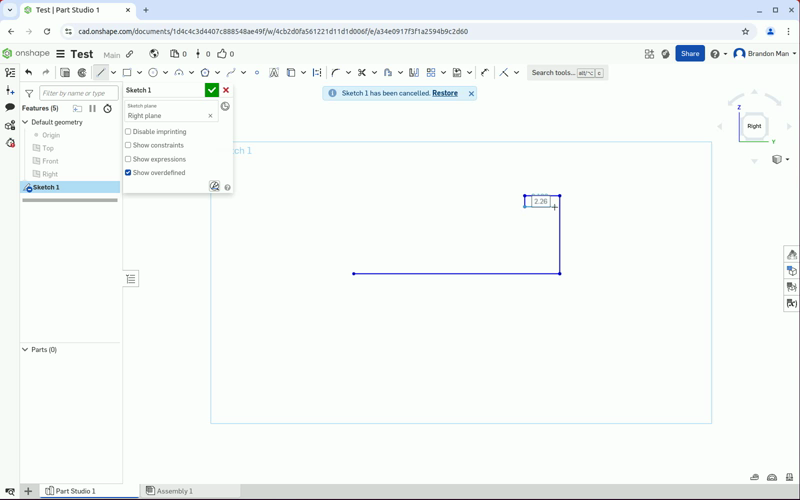
mouse_move(537, 206)
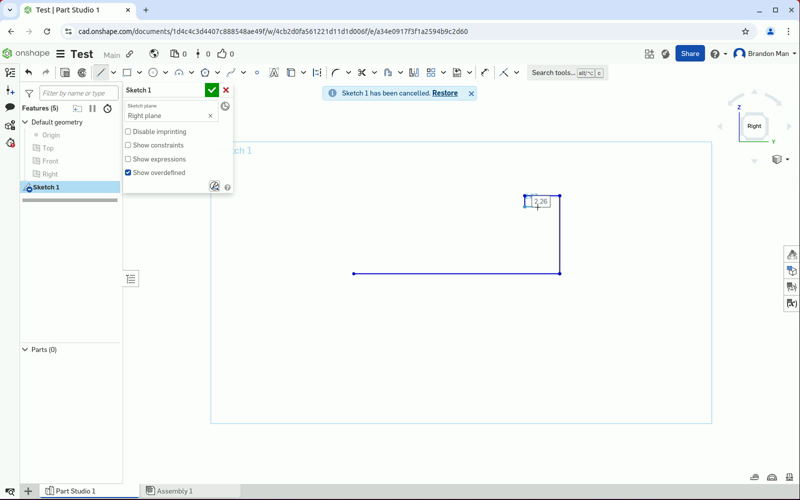
click(537, 206)
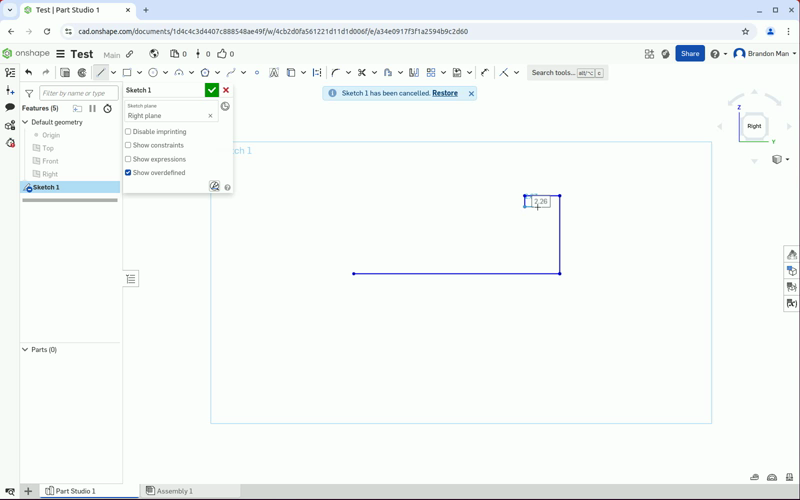
key_up(shift)
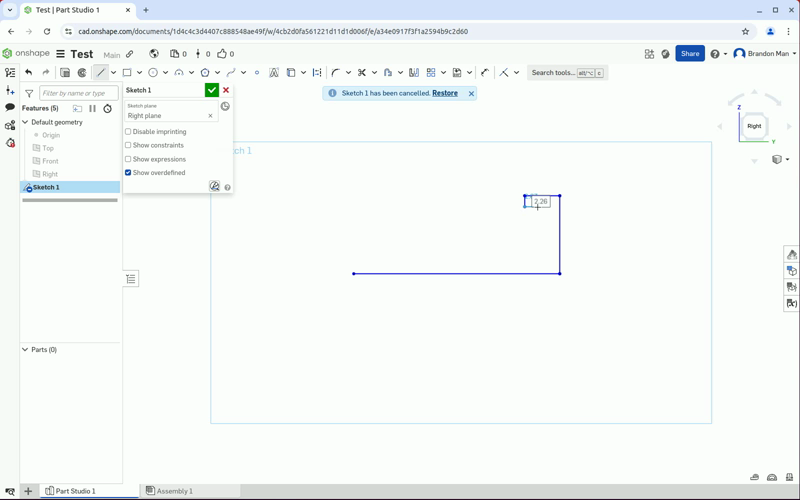
key_down(shift)
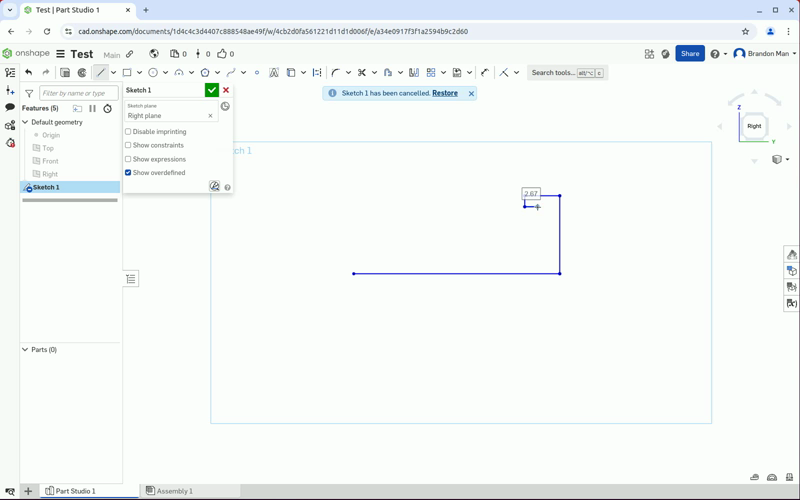
mouse_move(567, 206)
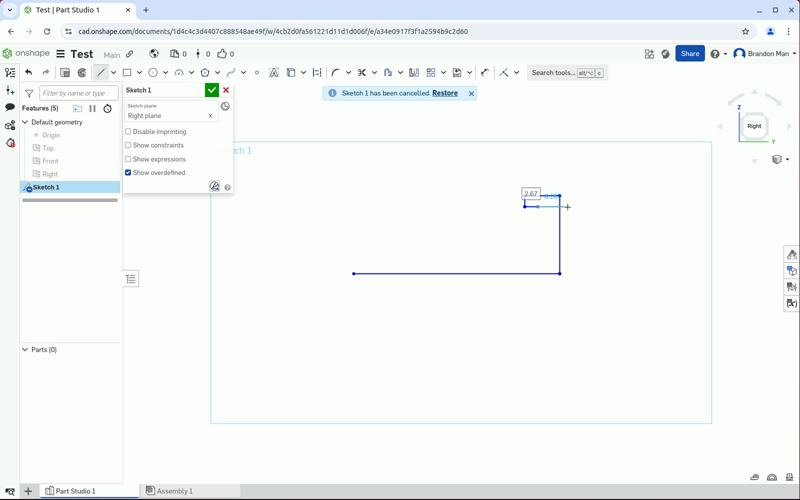
mouse_move(537, 217)
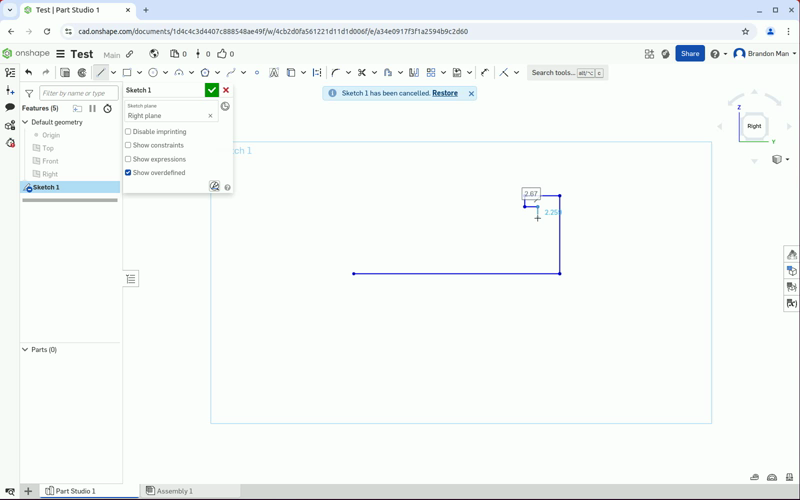
click(537, 217)
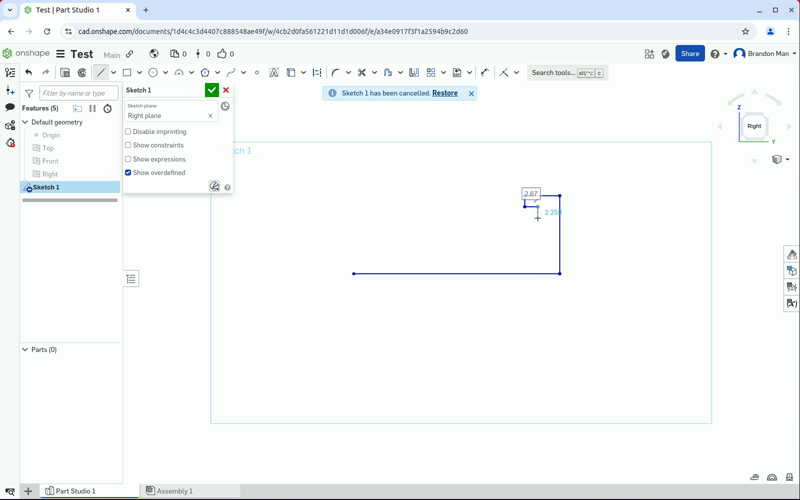
key_up(shift)
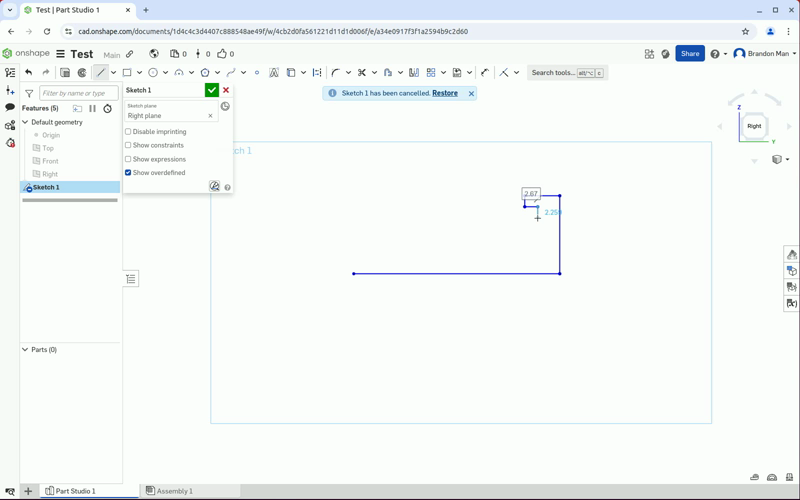
key_down(shift)
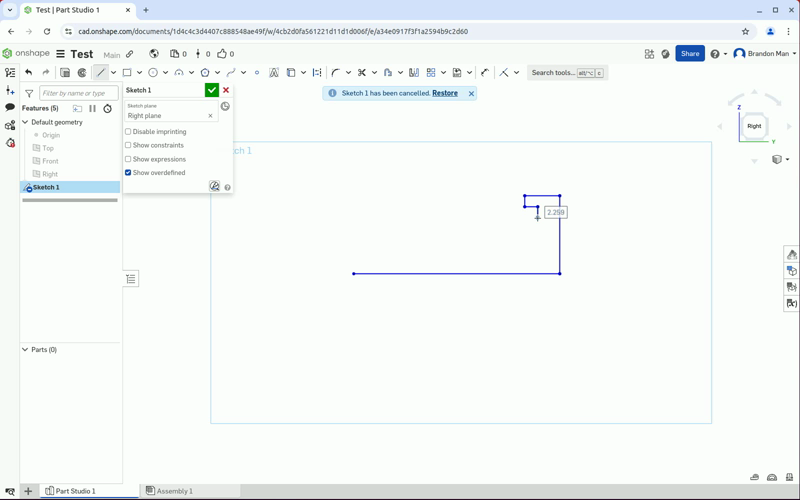
mouse_move(567, 217)
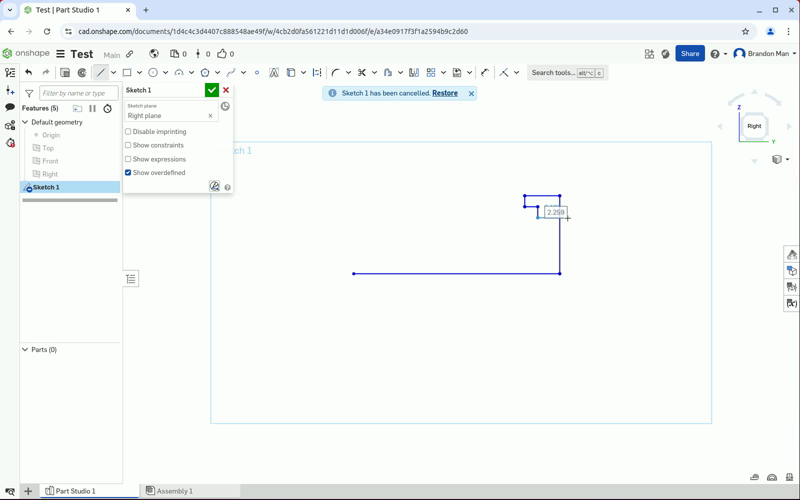
mouse_move(481, 217)
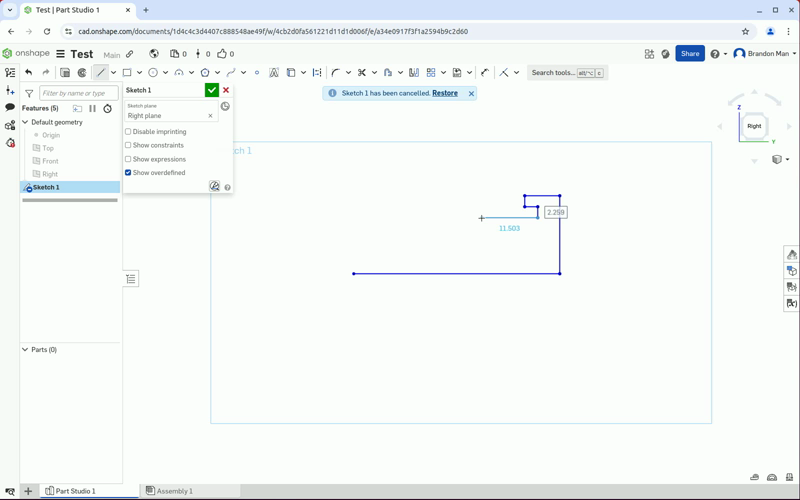
click(481, 217)
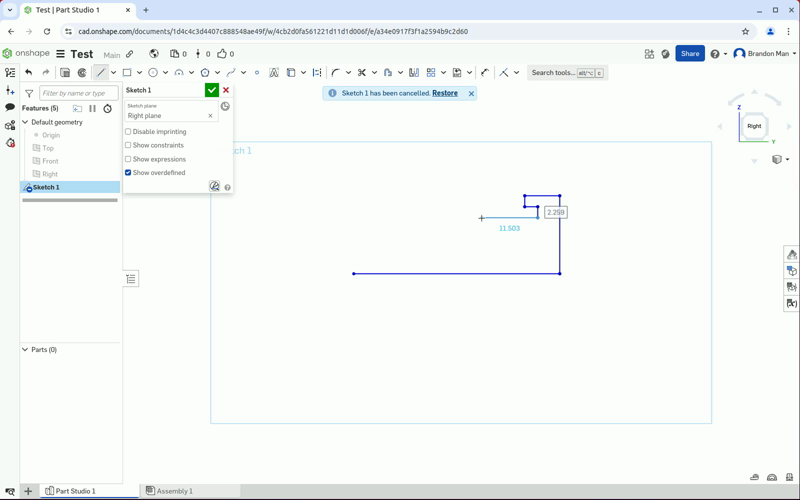
key_up(shift)
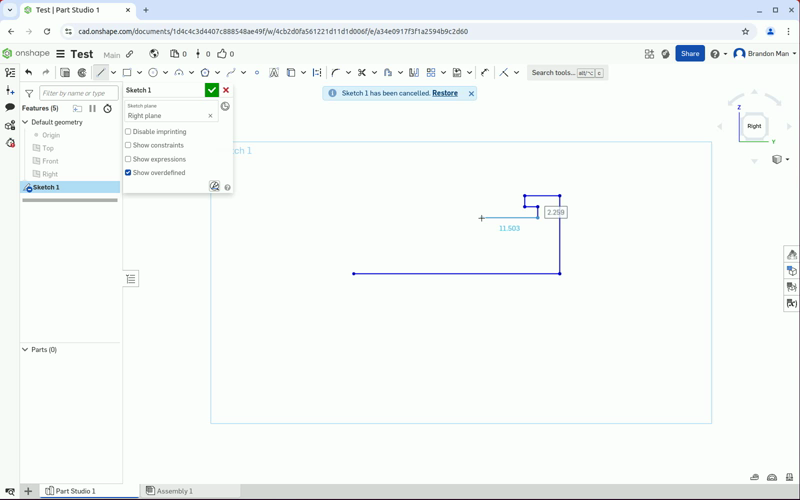
key_down(shift)
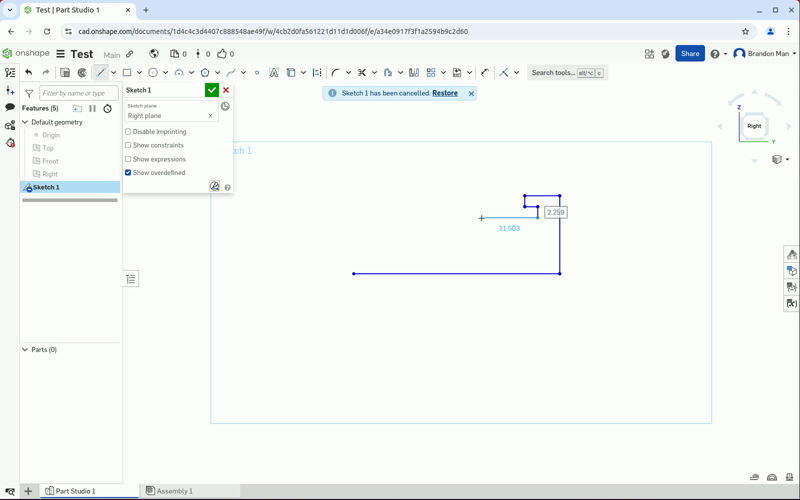
mouse_move(511, 217)
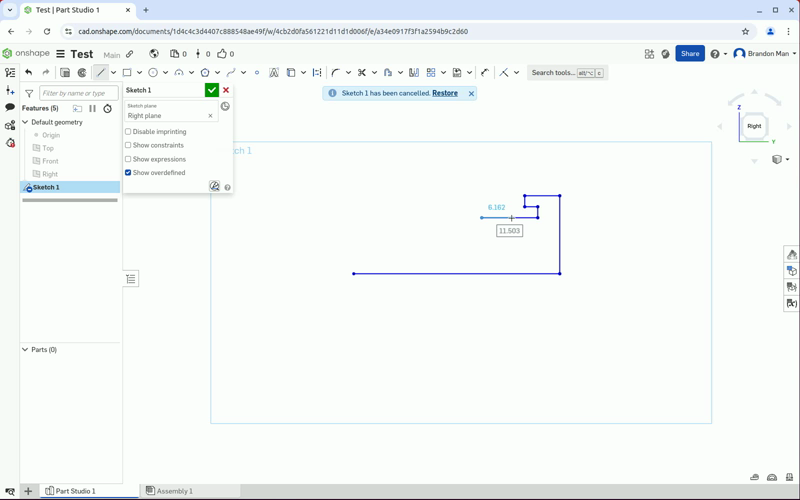
mouse_move(481, 206)
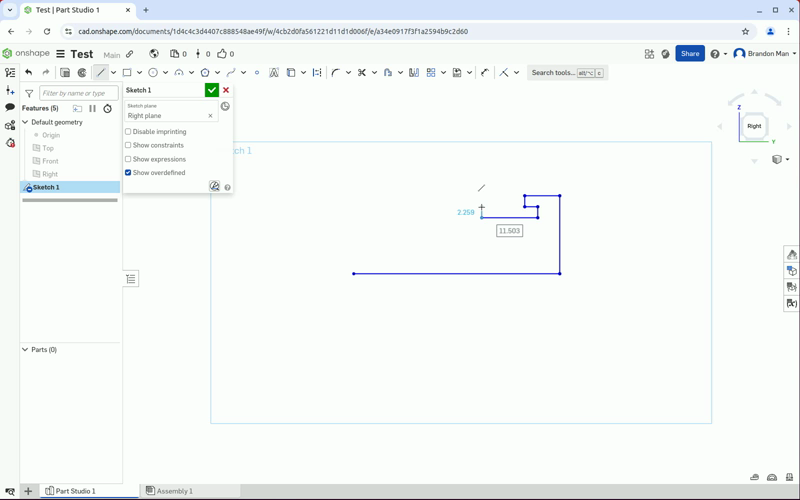
click(481, 206)
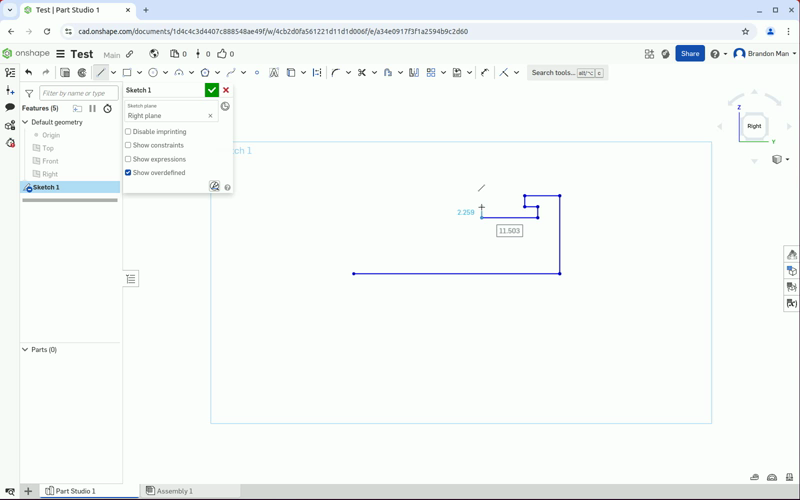
key_up(shift)
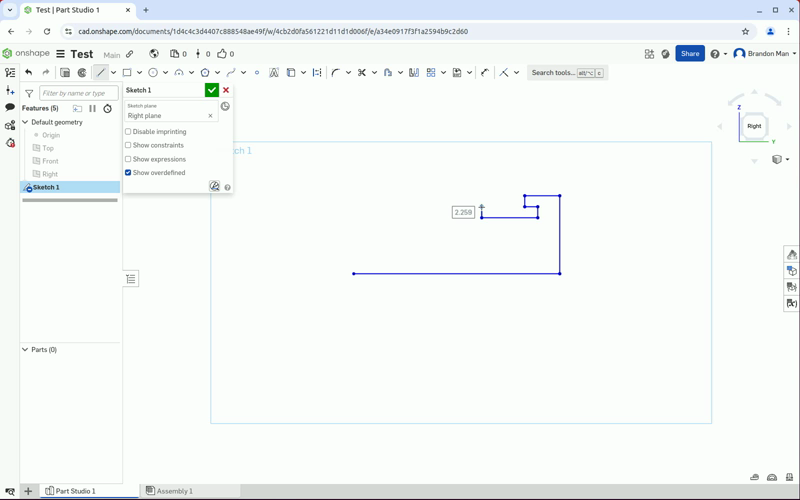
key_down(shift)
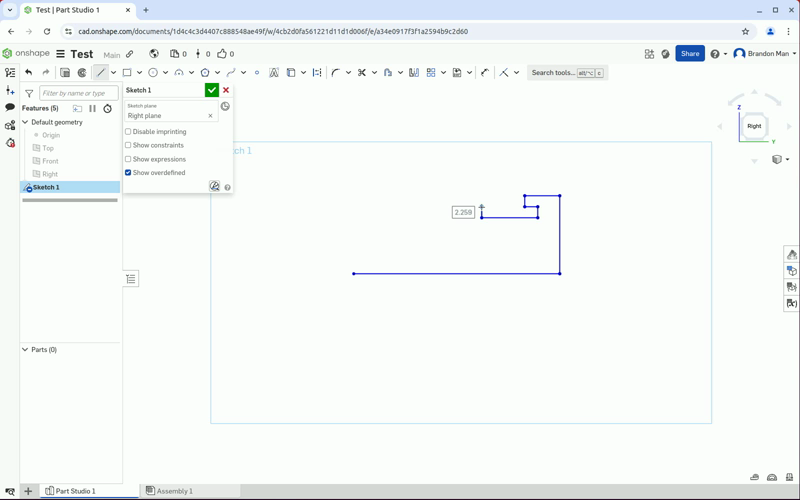
mouse_move(511, 206)
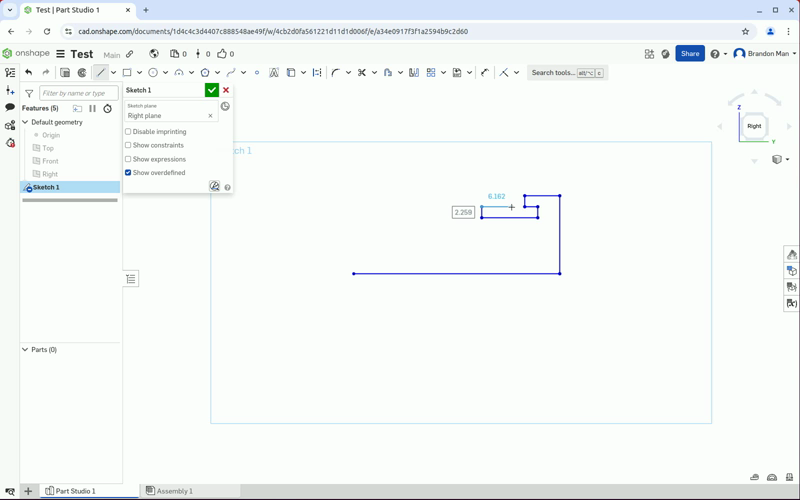
mouse_move(492, 206)
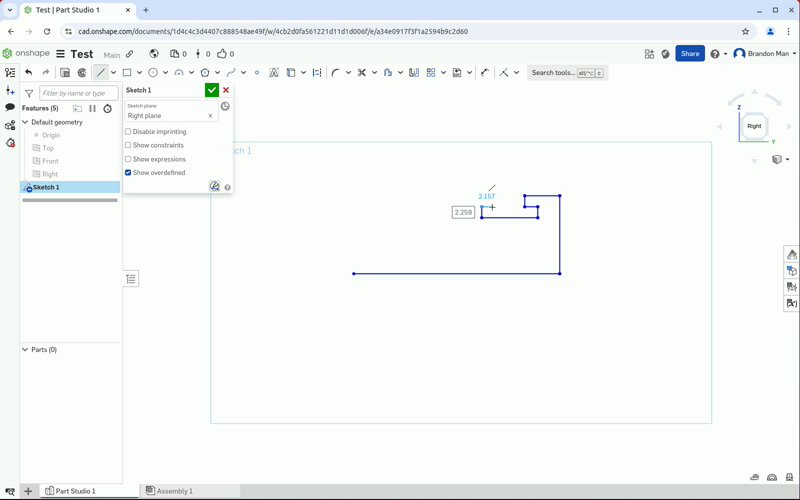
click(492, 206)
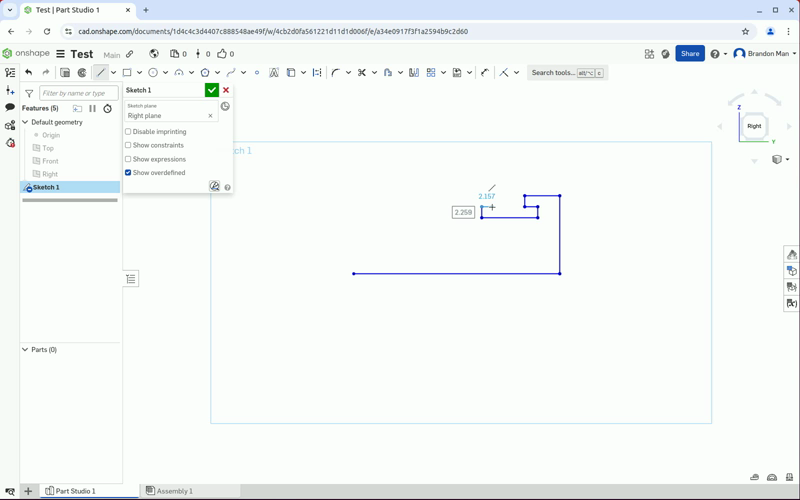
key_up(shift)
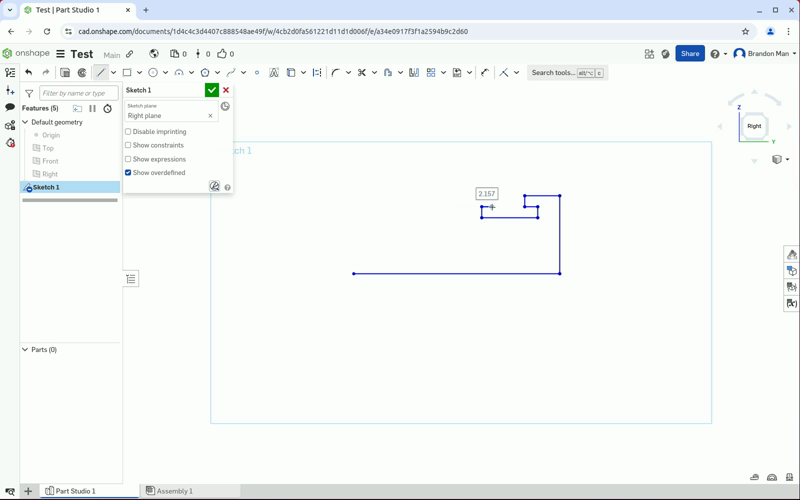
key_down(shift)
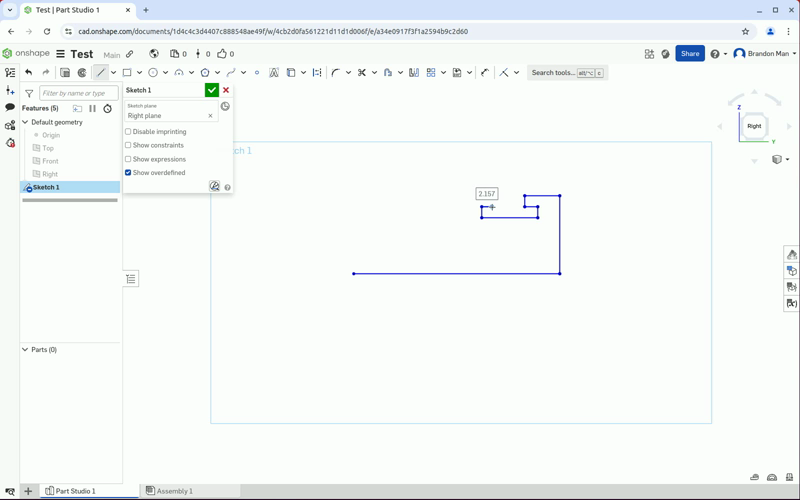
mouse_move(522, 206)
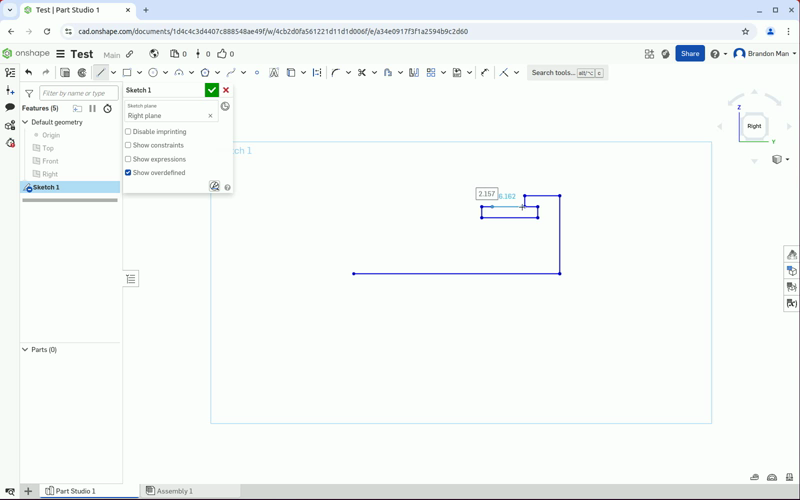
mouse_move(492, 195)
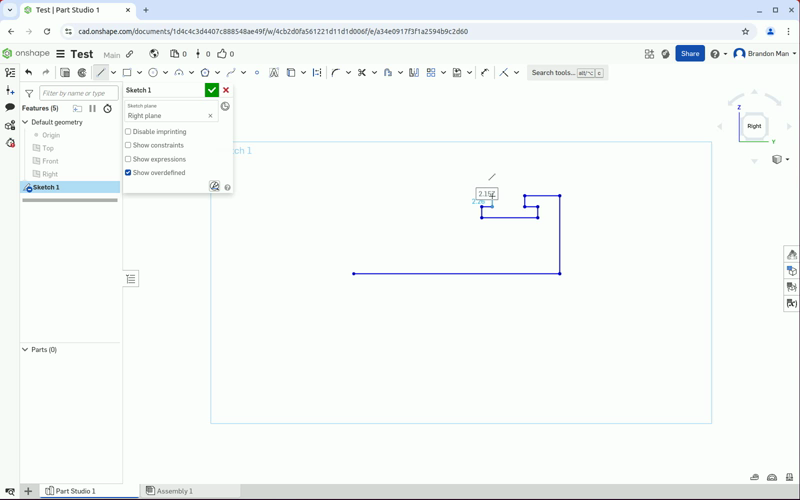
click(492, 195)
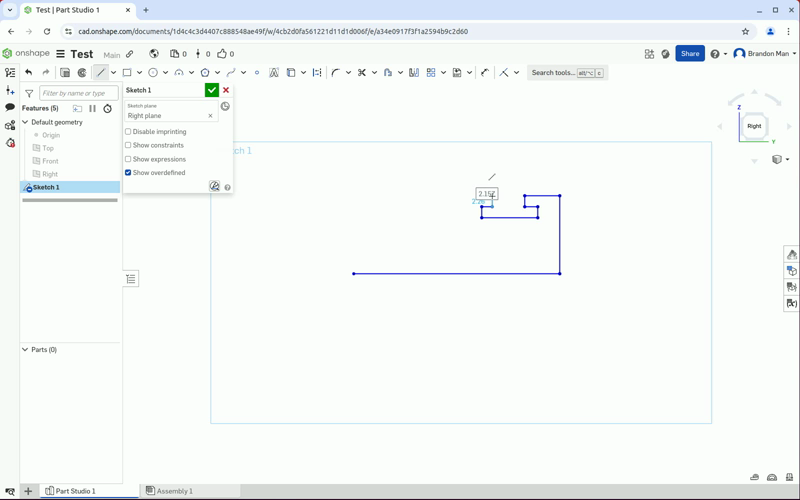
key_up(shift)
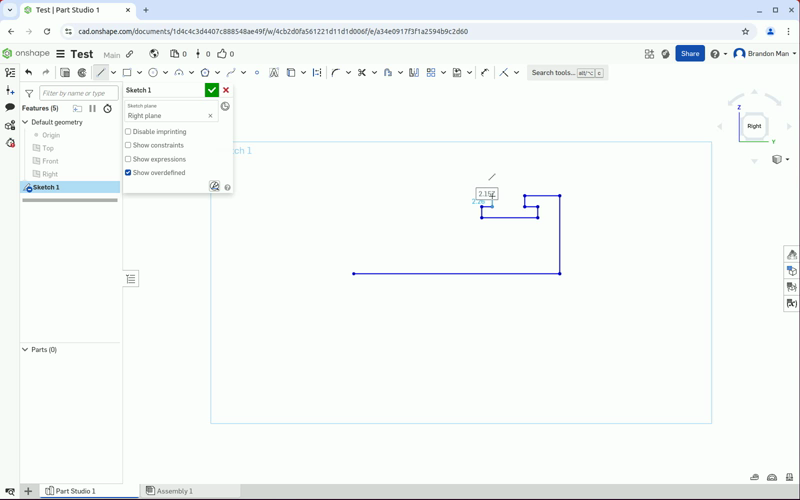
key_down(shift)
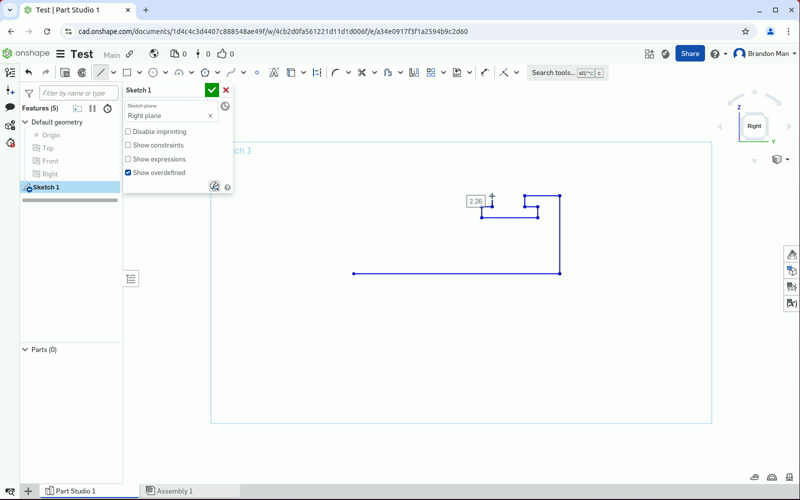
mouse_move(522, 195)
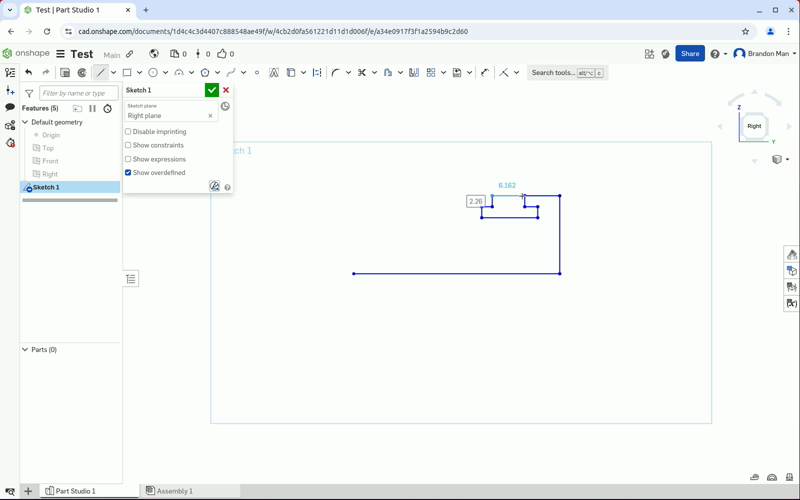
mouse_move(457, 195)
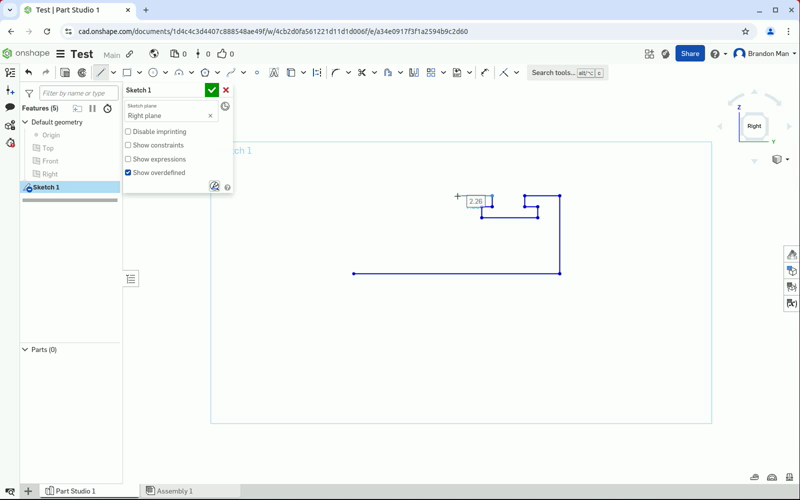
click(457, 195)
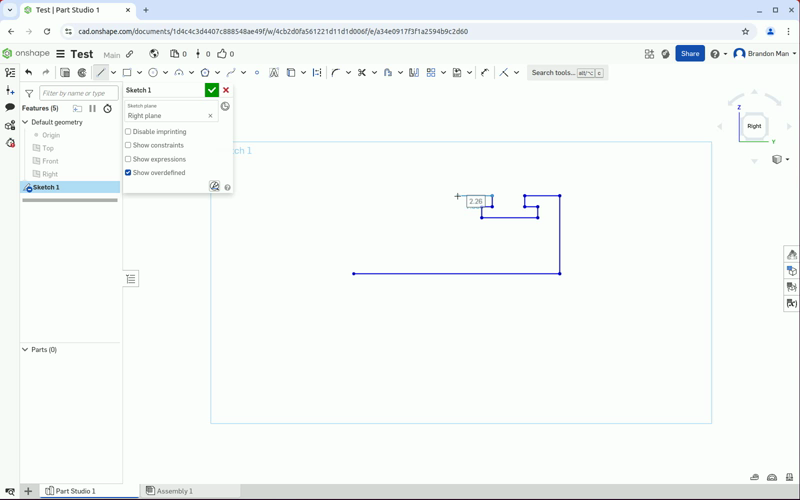
key_up(shift)
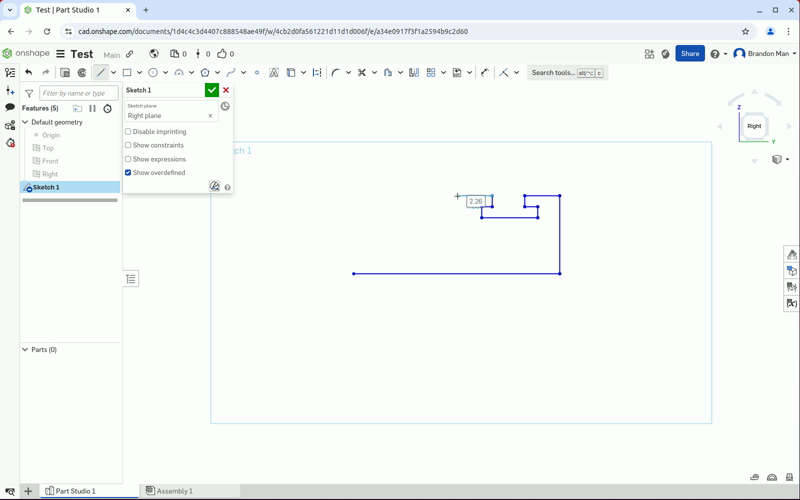
key_down(shift)
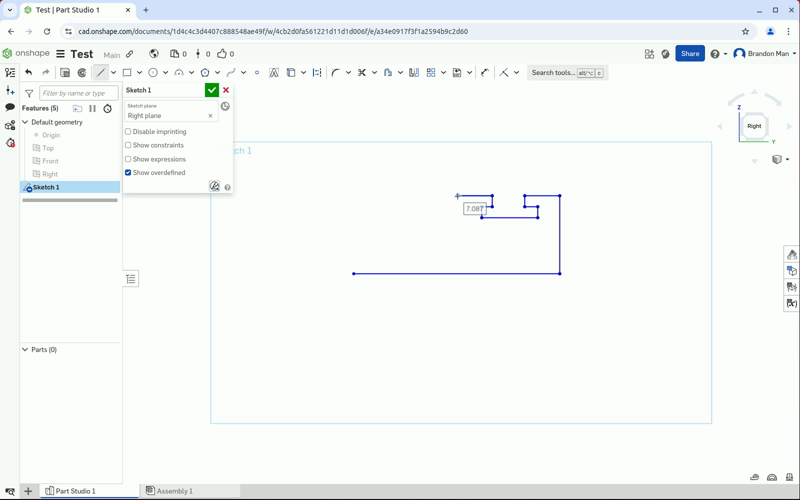
mouse_move(487, 195)
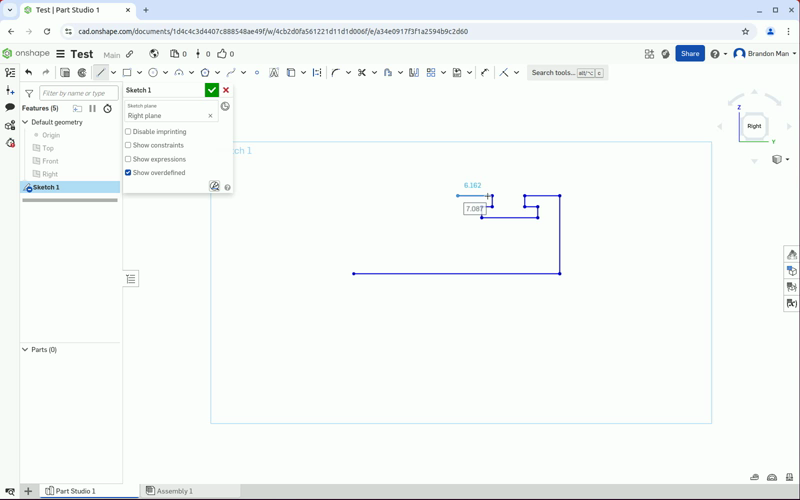
mouse_move(431, 241)
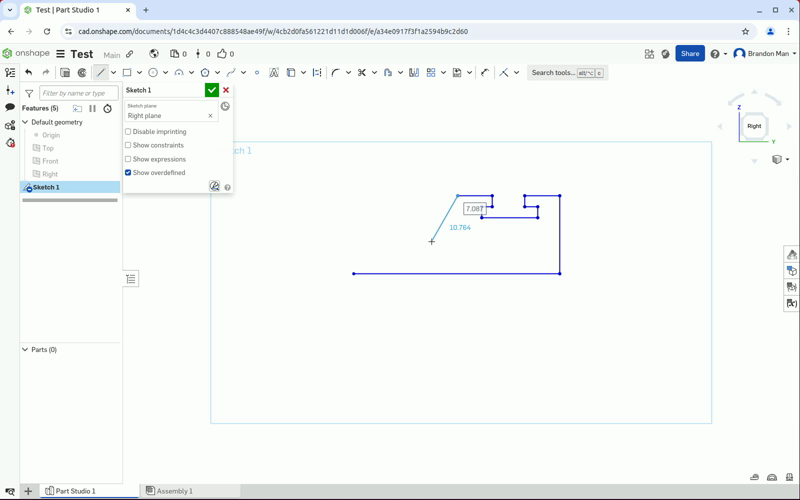
click(431, 241)
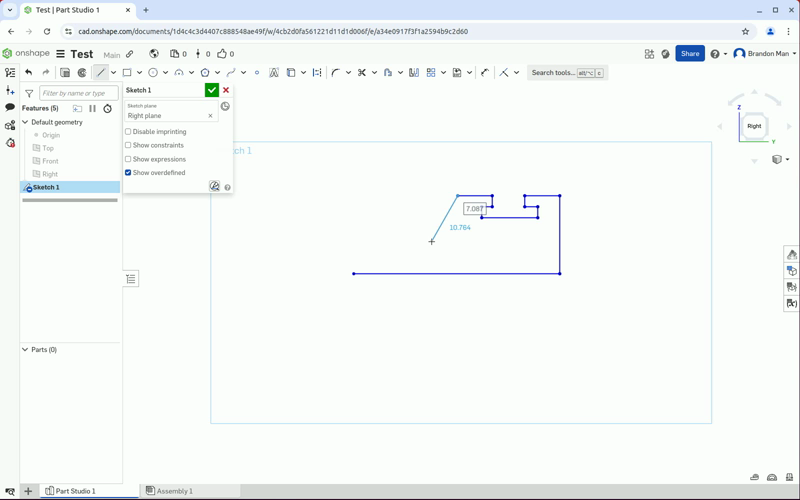
key_up(shift)
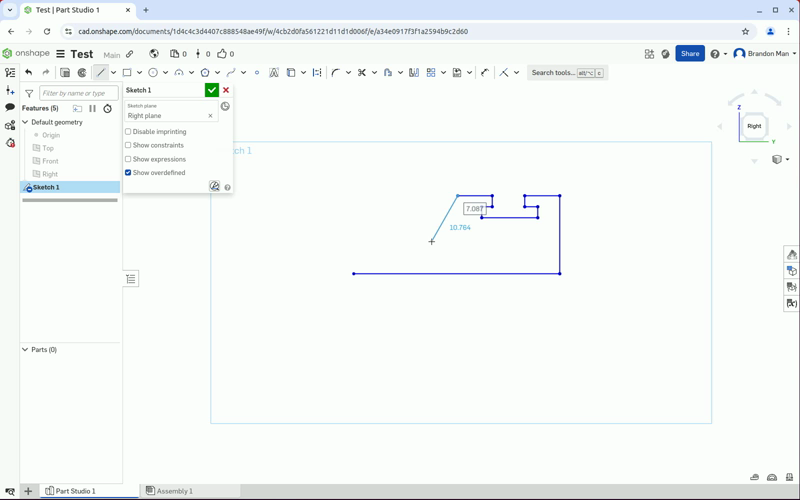
key_down(shift)
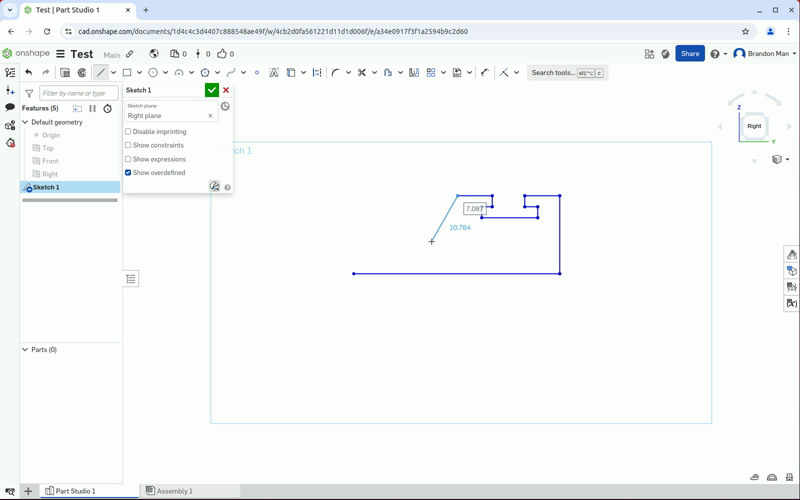
mouse_move(353, 241)
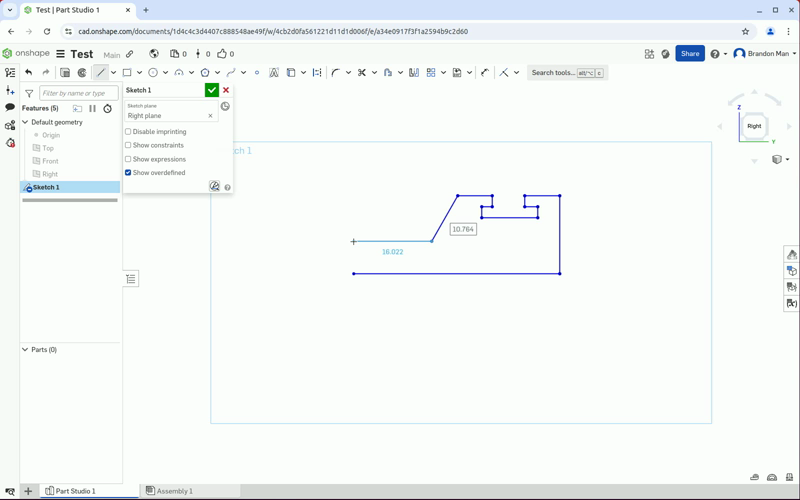
click(353, 241)
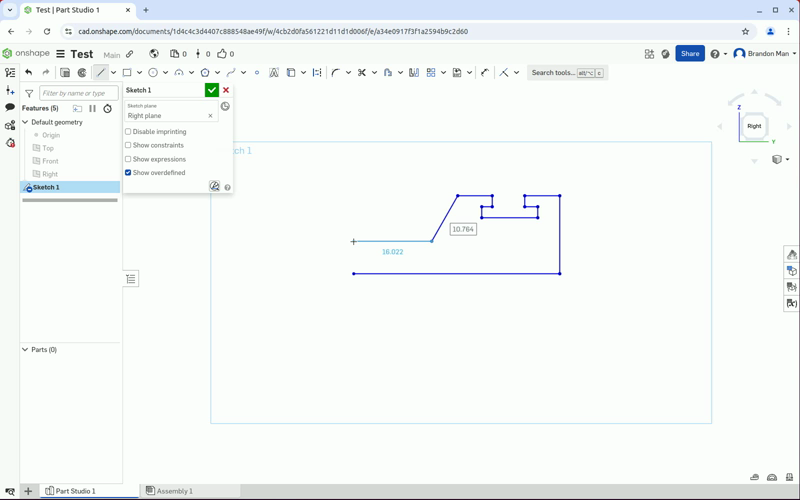
key_up(shift)
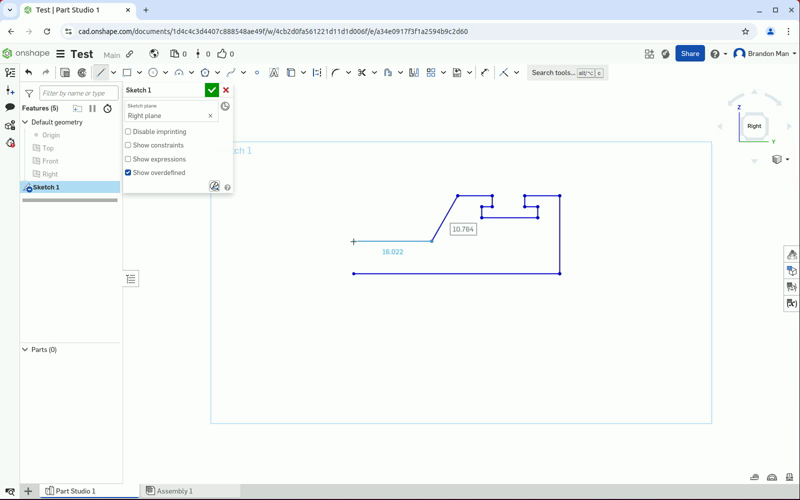
mouse_move(383, 241)
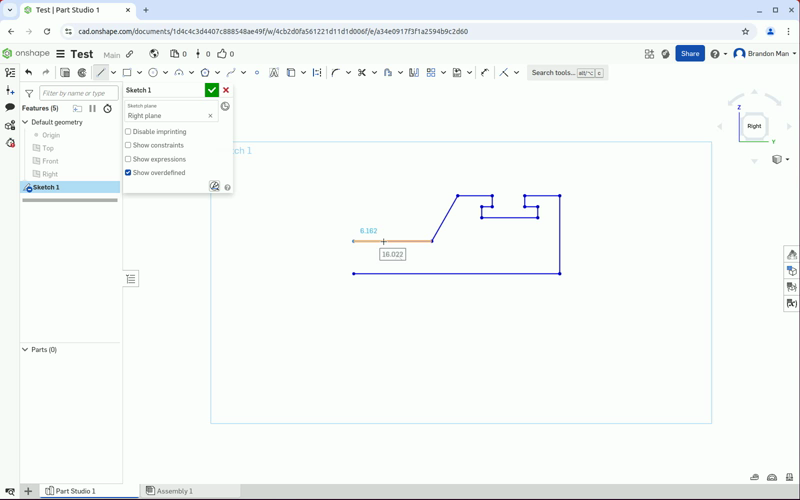
key_down(shift)
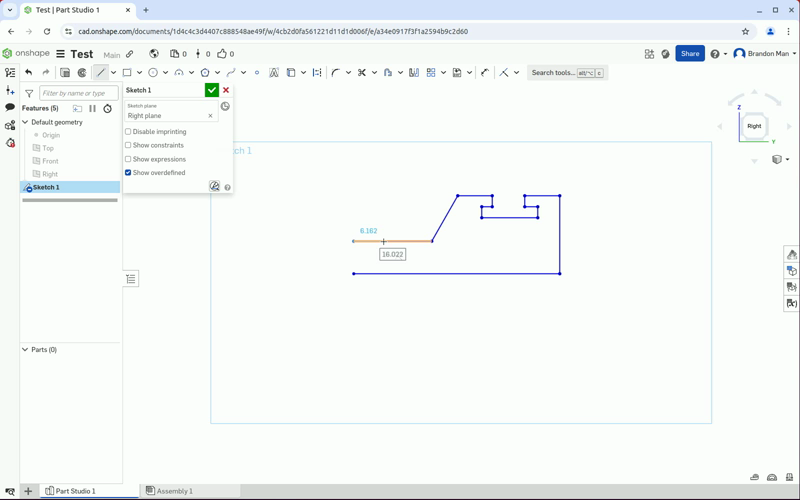
mouse_move(353, 273)
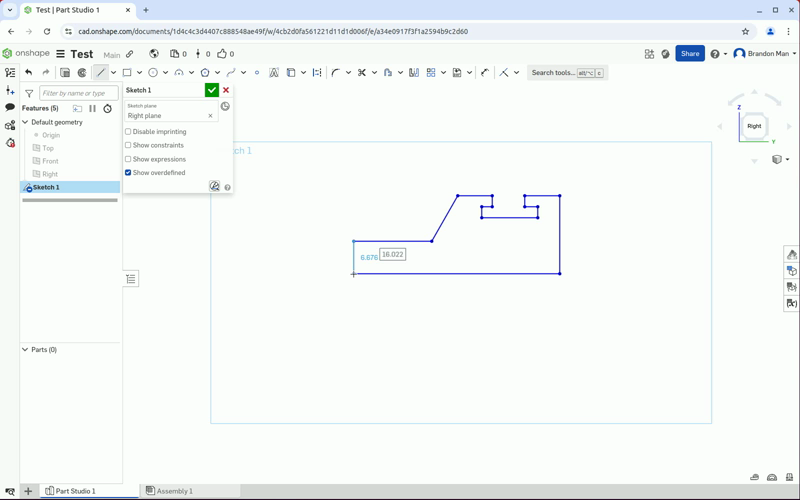
key_up(shift)
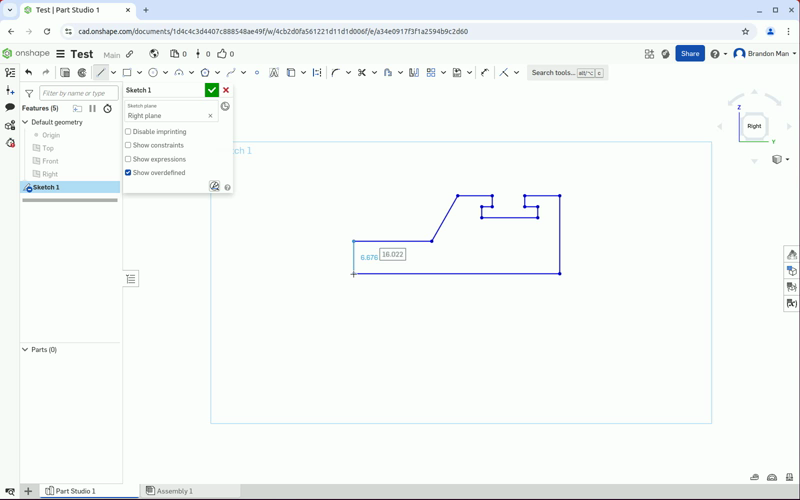
click(353, 273)
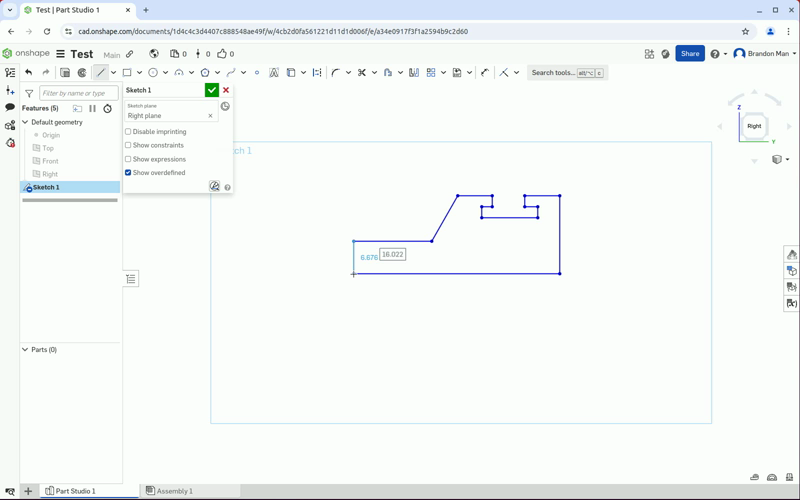
key(esc)
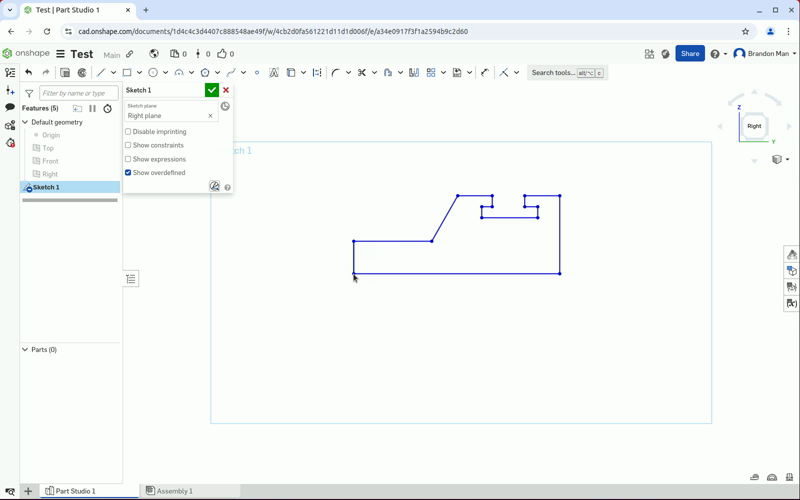
mouse_move(499, 234)
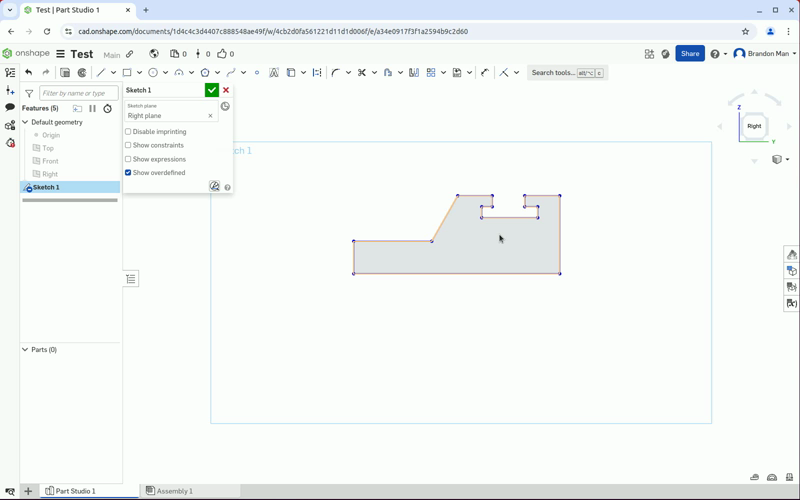
click(499, 234)
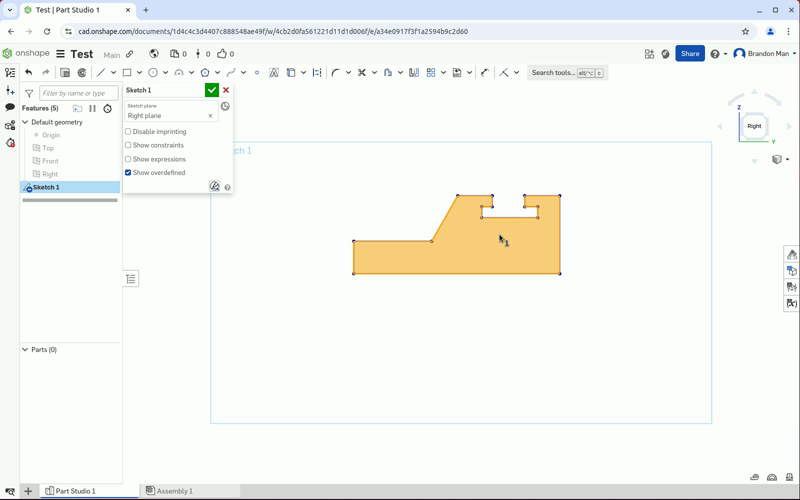
mouse_move(73, 352)
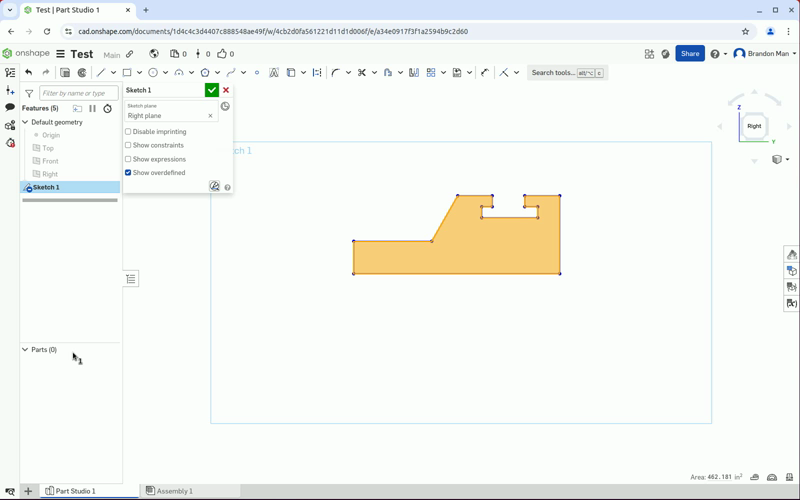
key(shift+y)
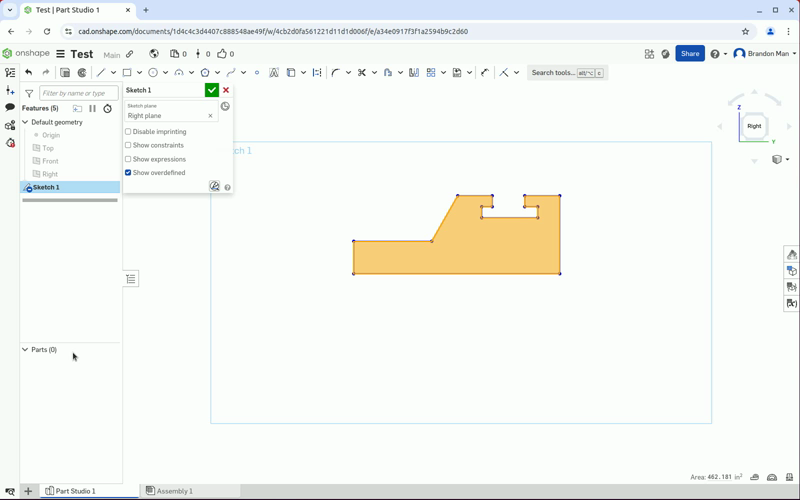
key(shift+e)
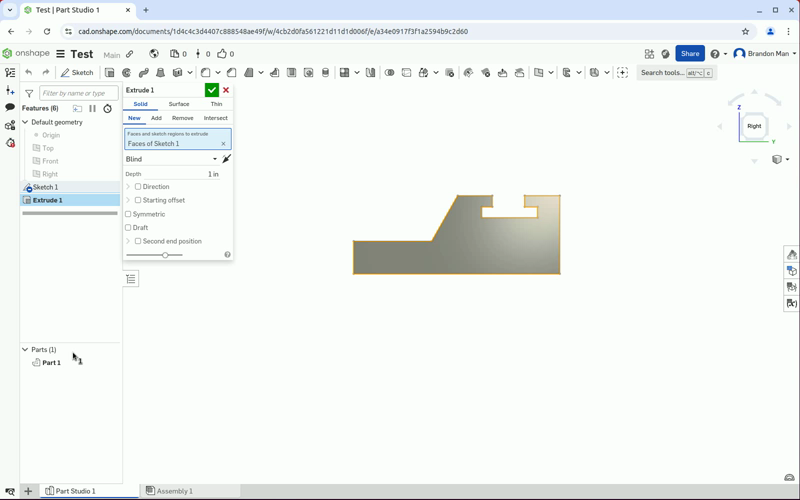
mouse_move(143, 106)
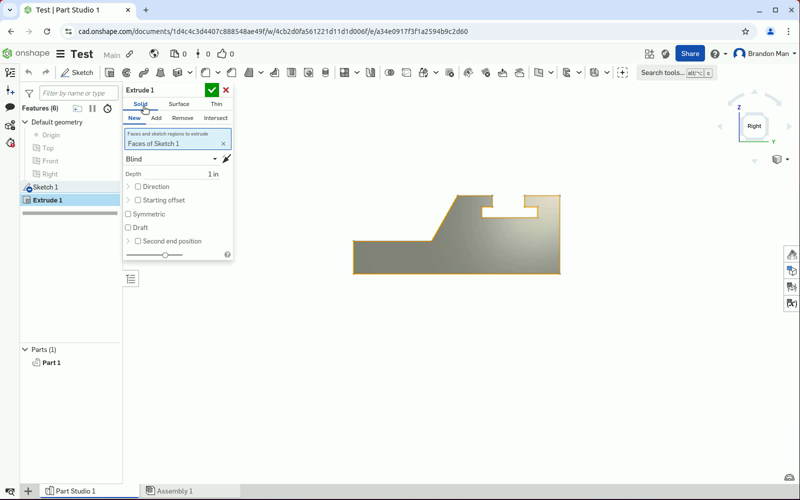
click(143, 106)
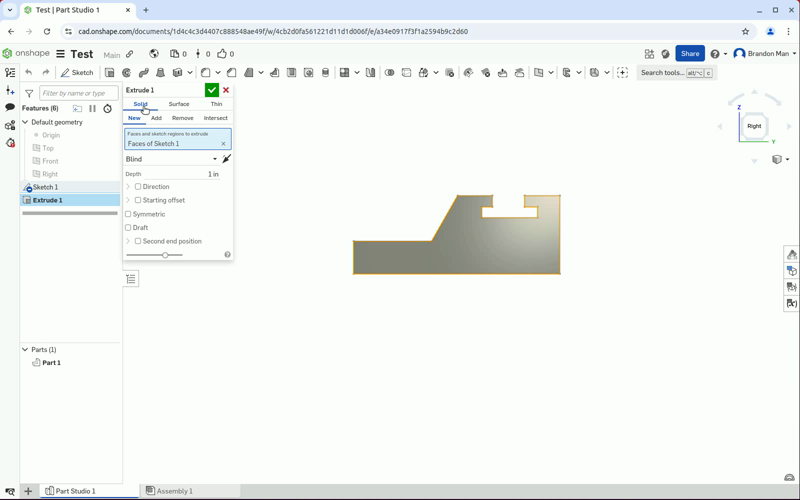
mouse_move(137, 120)
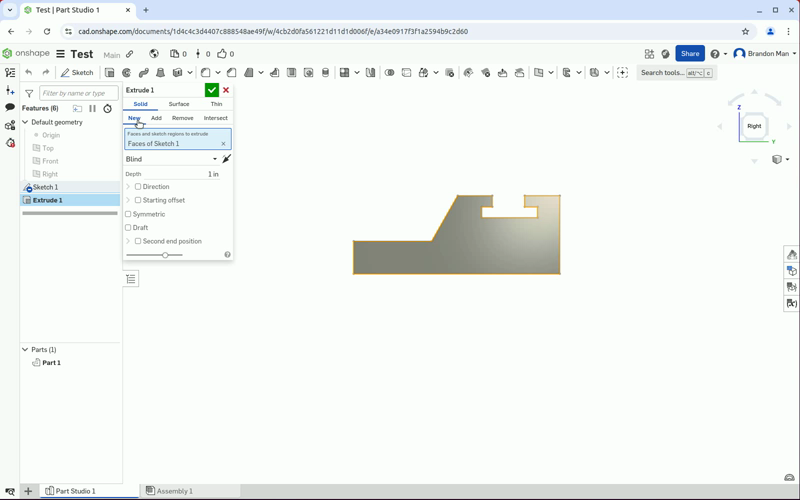
click(137, 120)
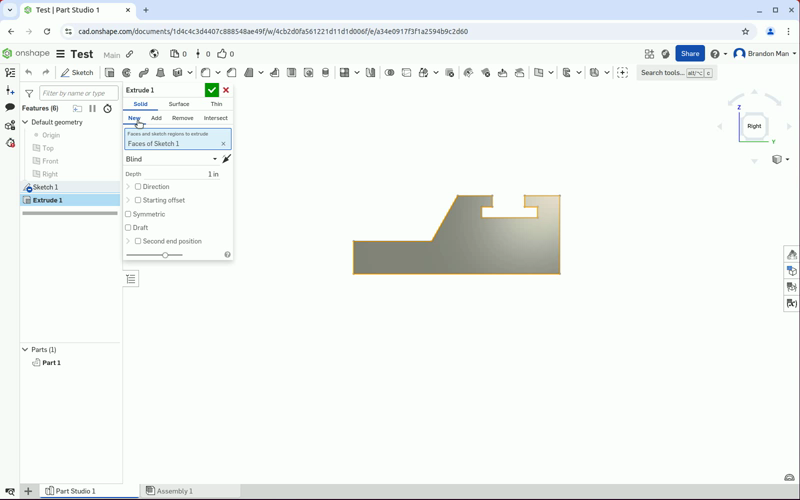
key(tab, 4)
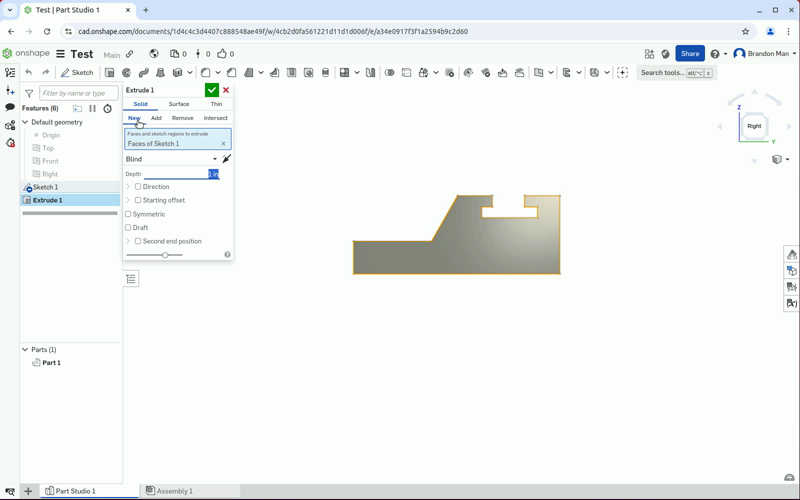
text(-23.108)
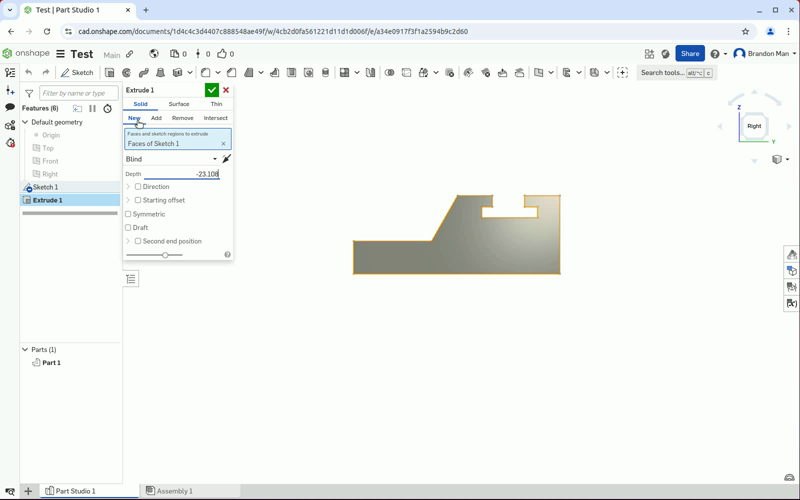
key(enter)
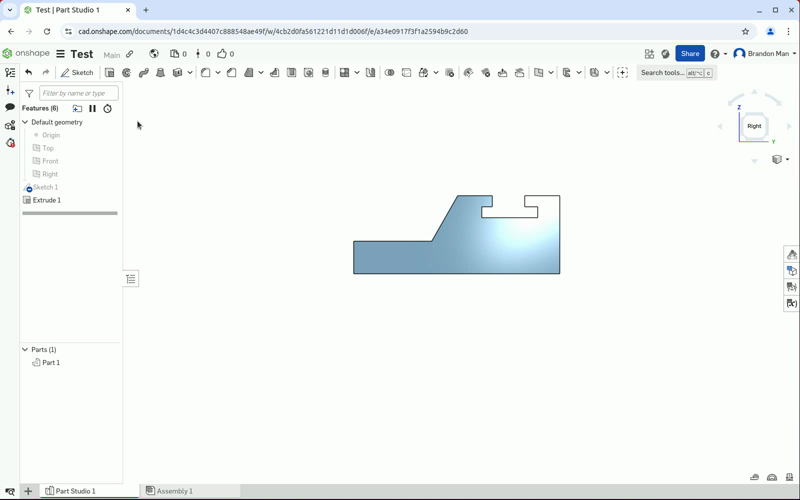
key(shift+h)
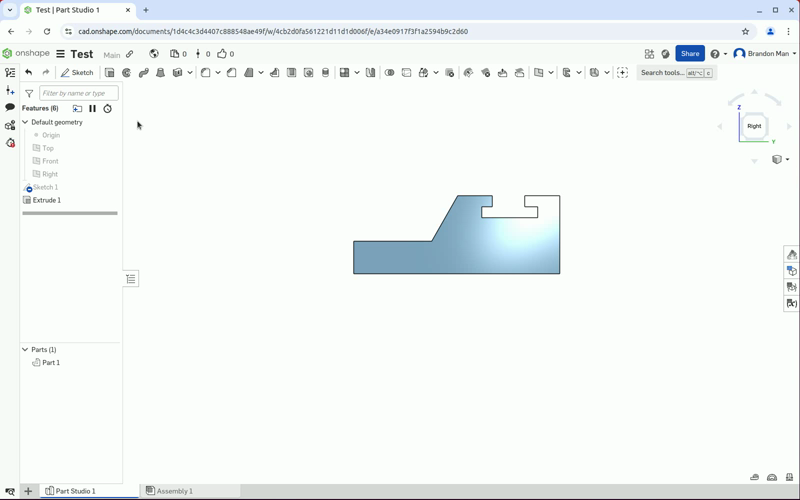
key(shift+h)
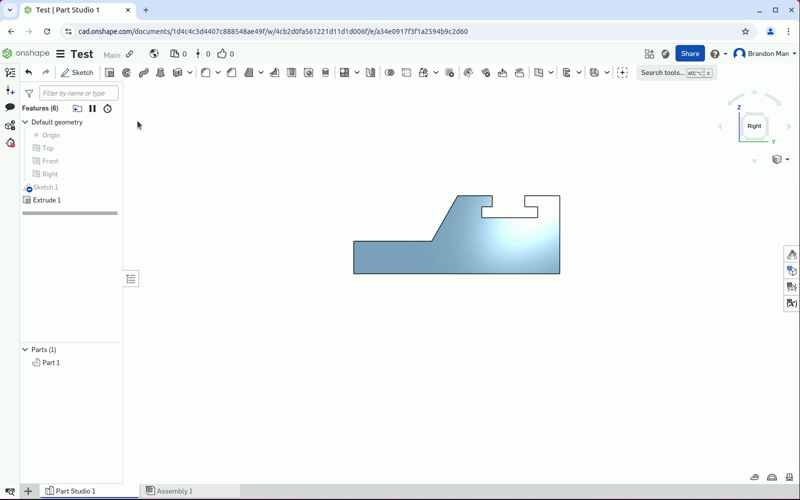
mouse_move(73, 189)
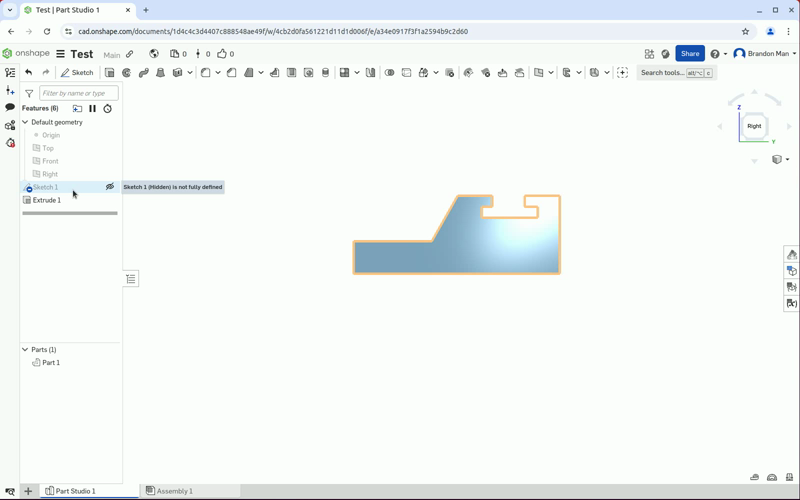
click(73, 189)
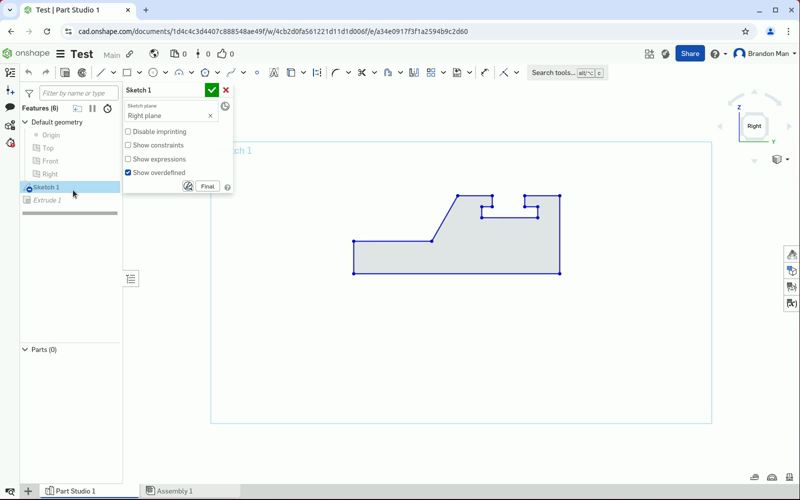
mouse_move(229, 92)
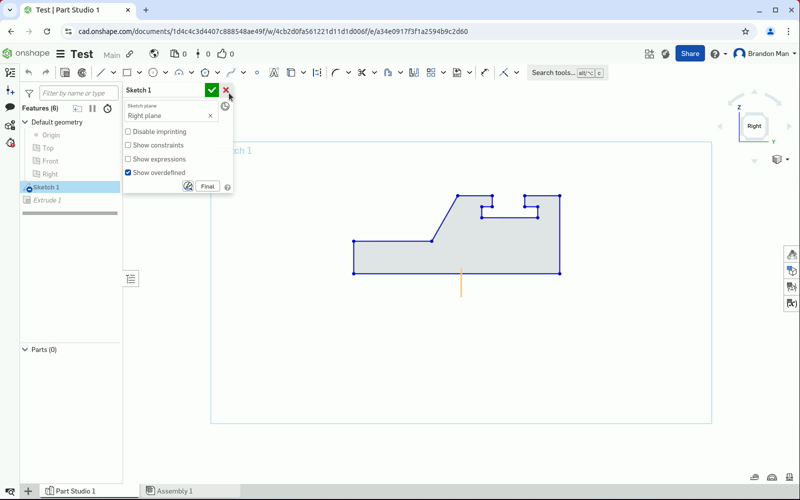
click(229, 92)
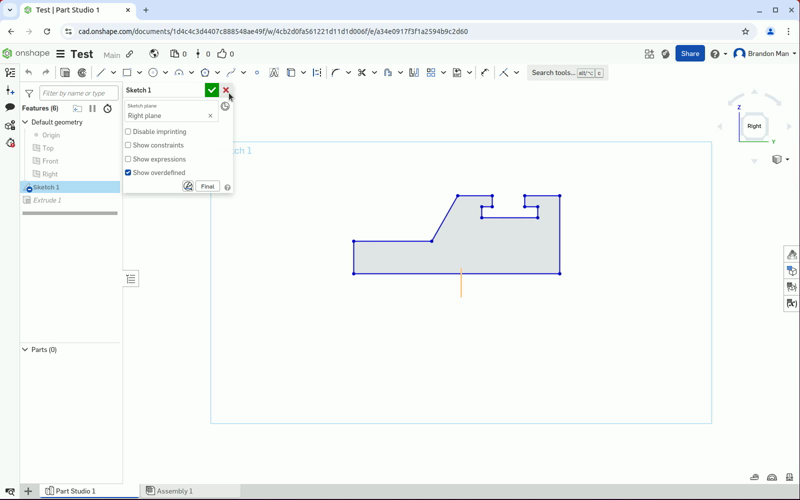
key(shift+s)
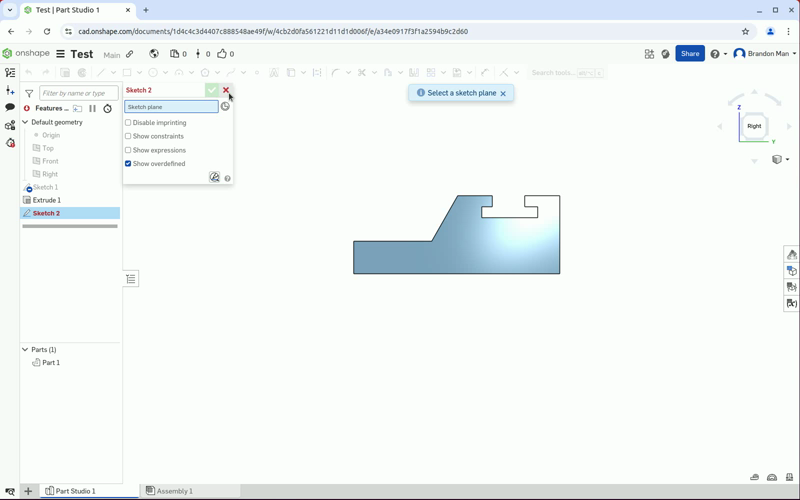
mouse_move(73, 176)
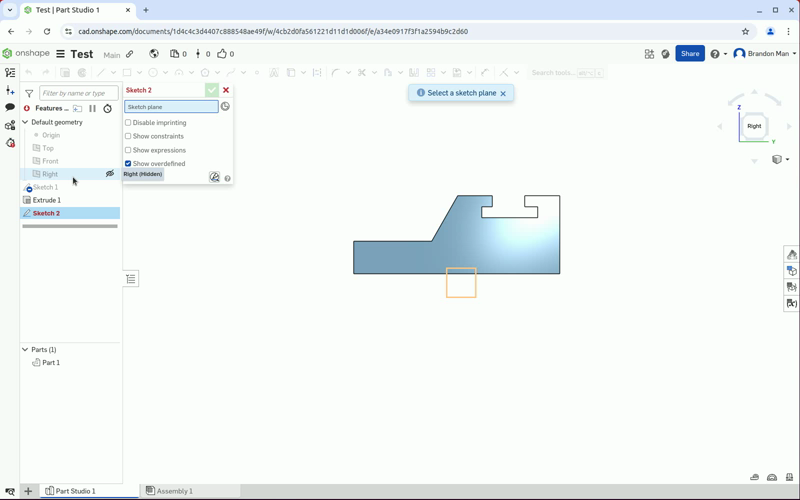
click(73, 176)
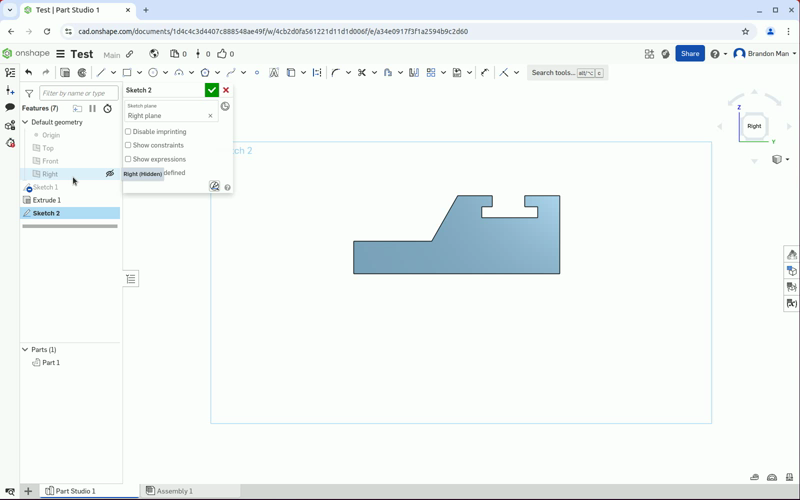
mouse_move(73, 352)
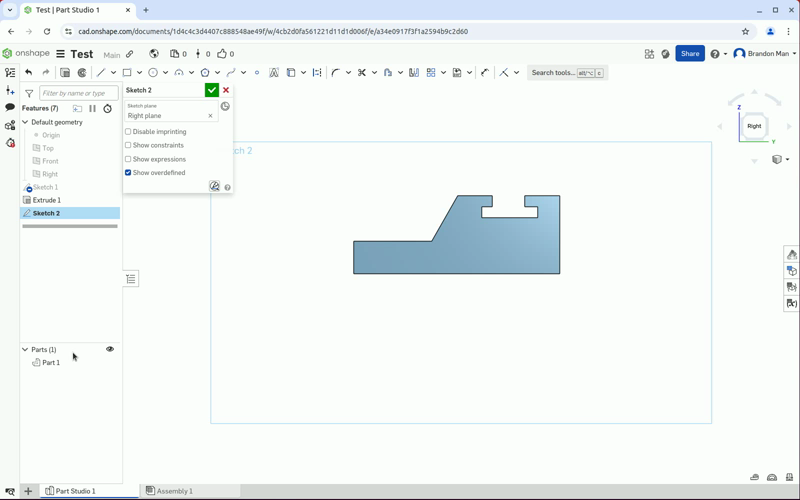
key(y)
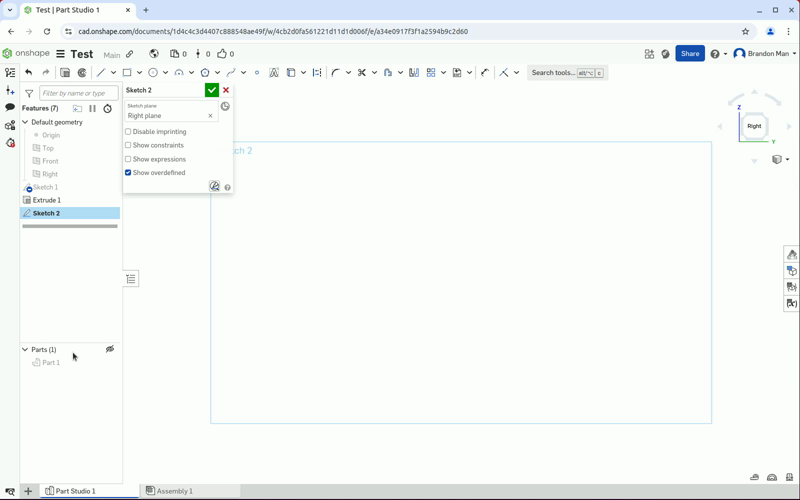
key(l)
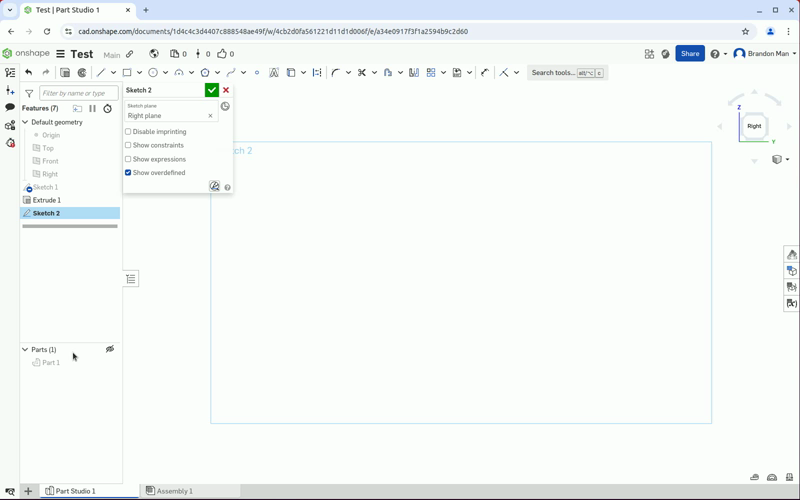
key_down(shift)
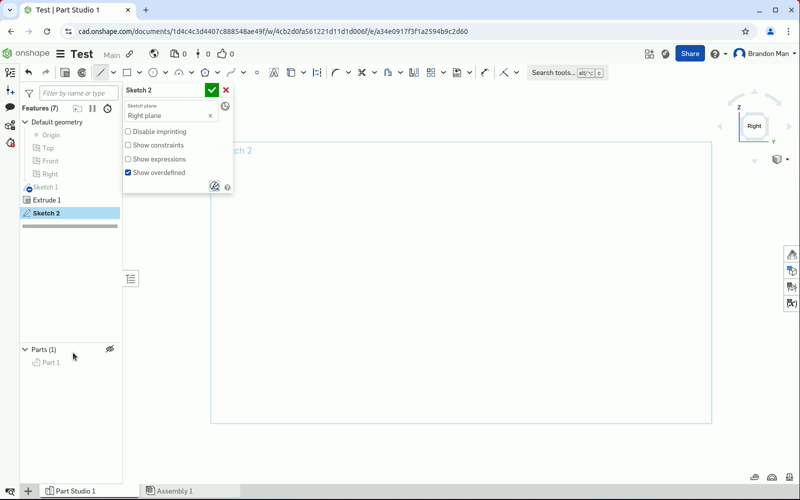
mouse_move(353, 287)
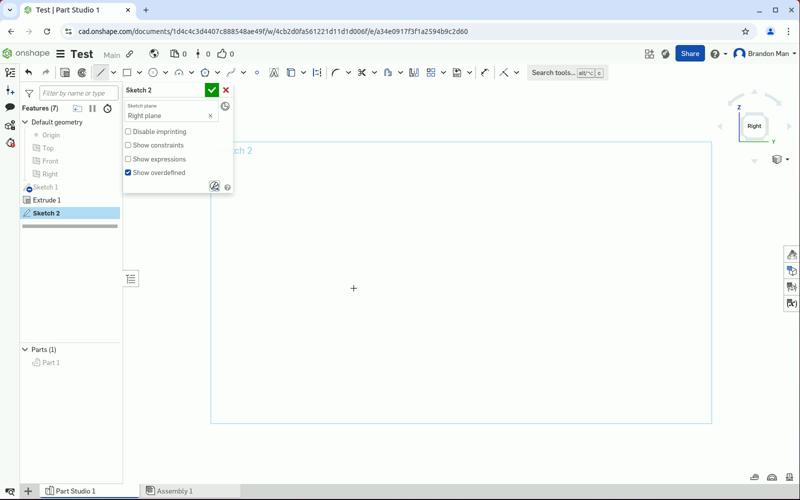
click(353, 287)
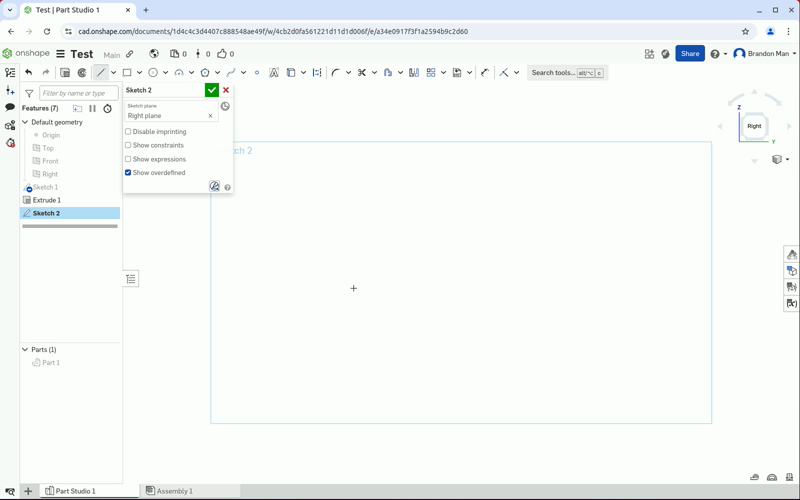
key_up(shift)
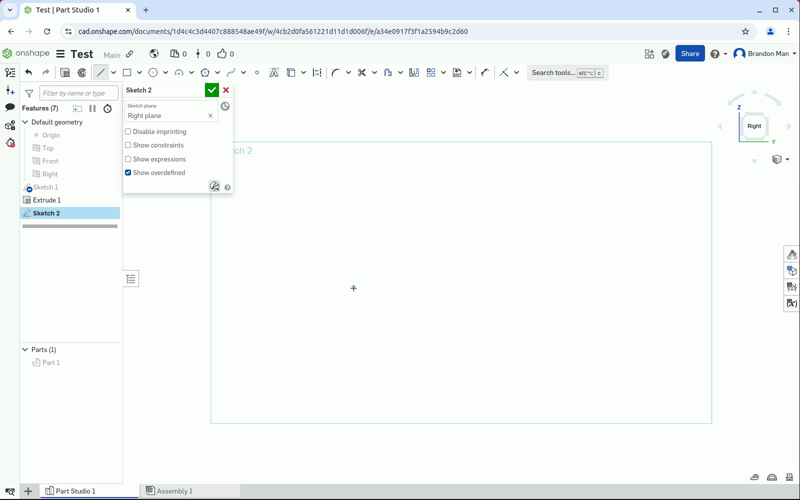
key_down(shift)
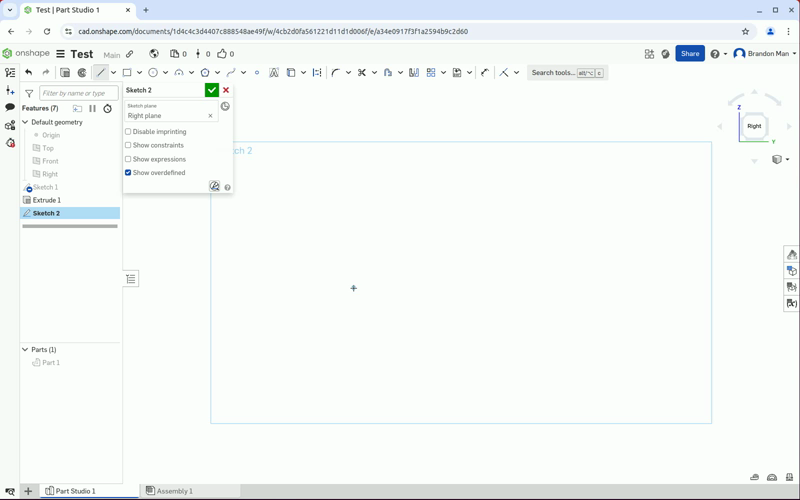
mouse_move(559, 287)
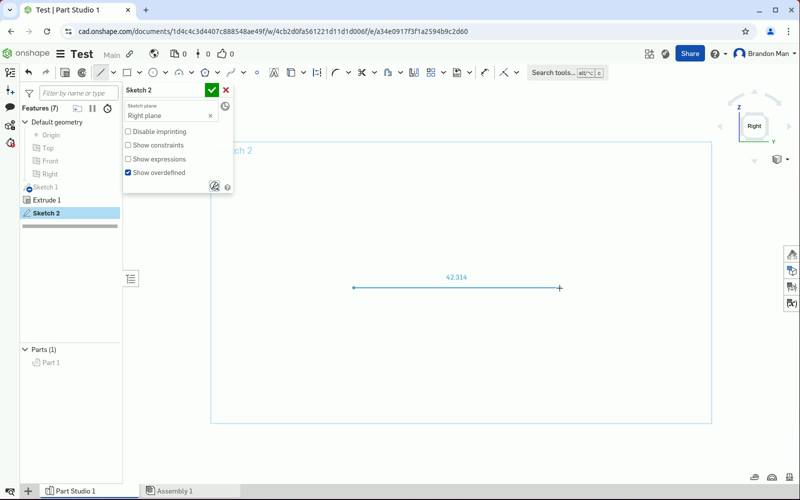
click(559, 287)
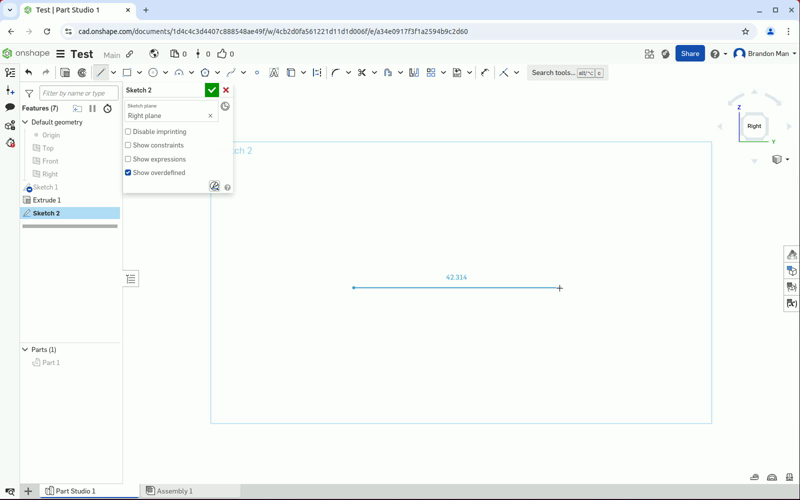
key_up(shift)
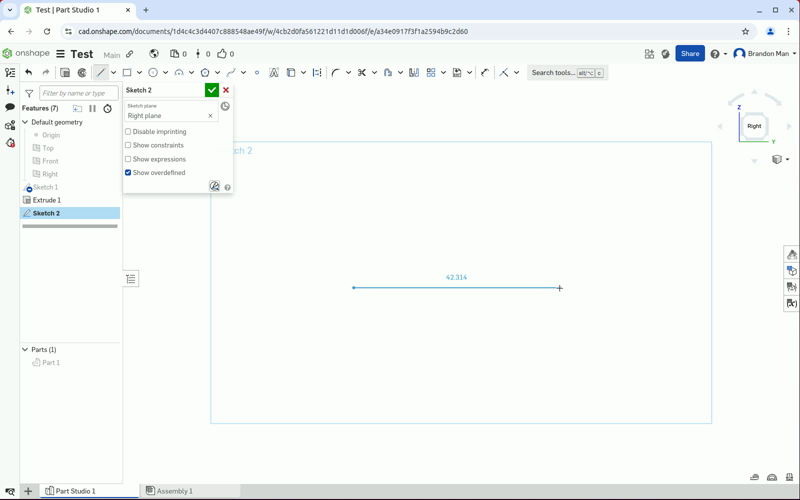
key_down(shift)
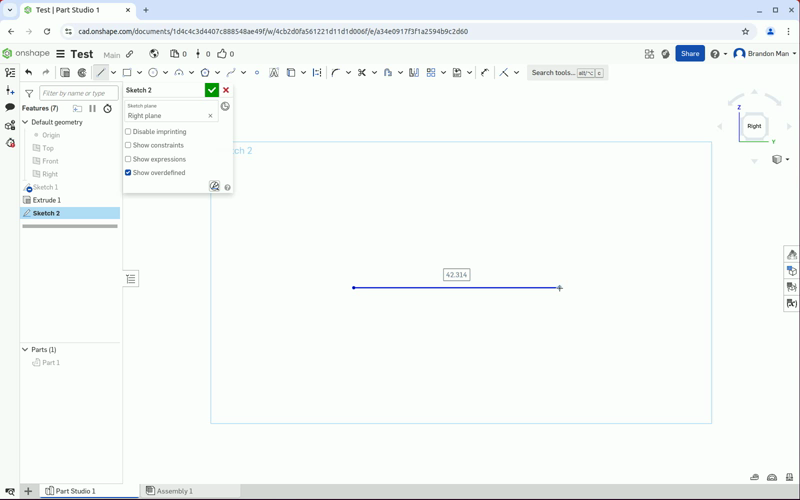
mouse_move(589, 287)
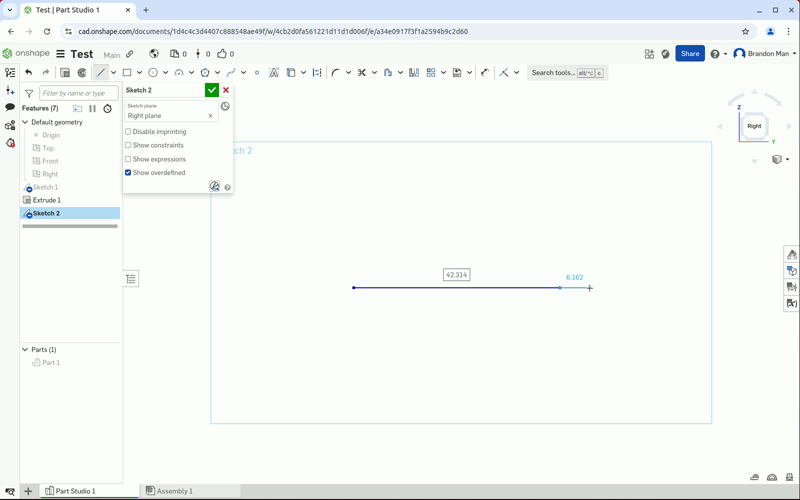
mouse_move(559, 272)
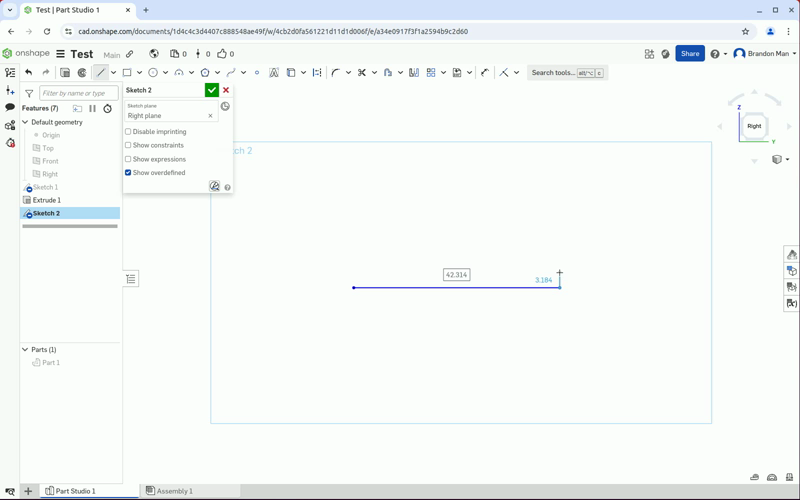
click(559, 272)
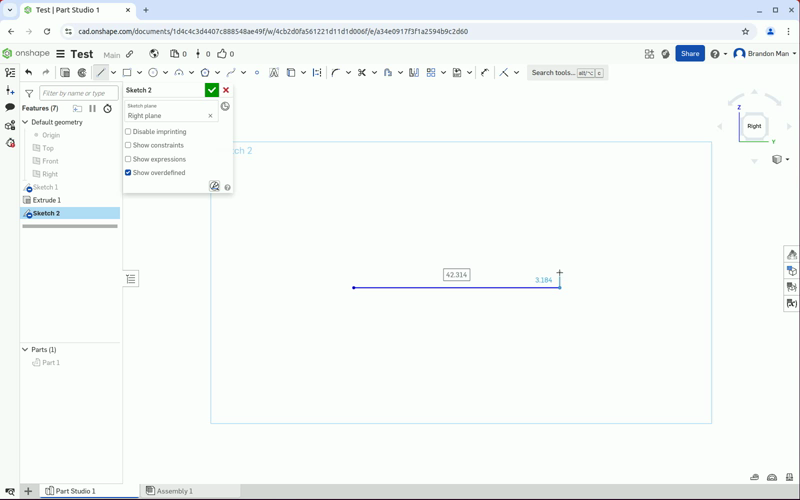
key_up(shift)
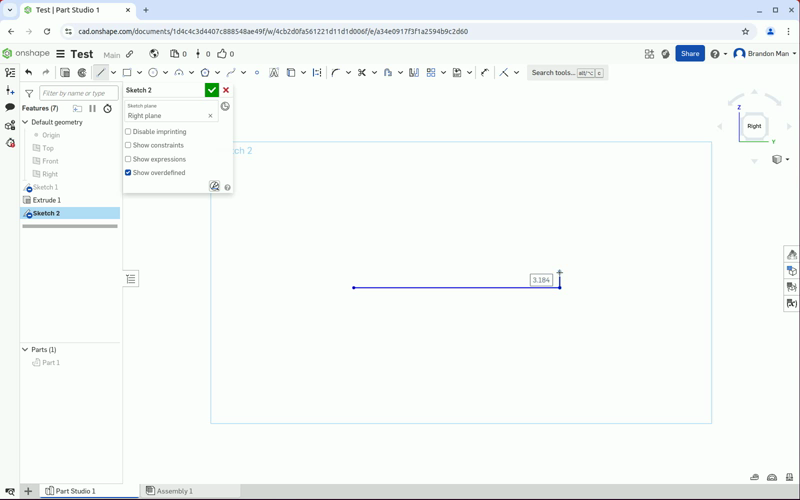
key_down(shift)
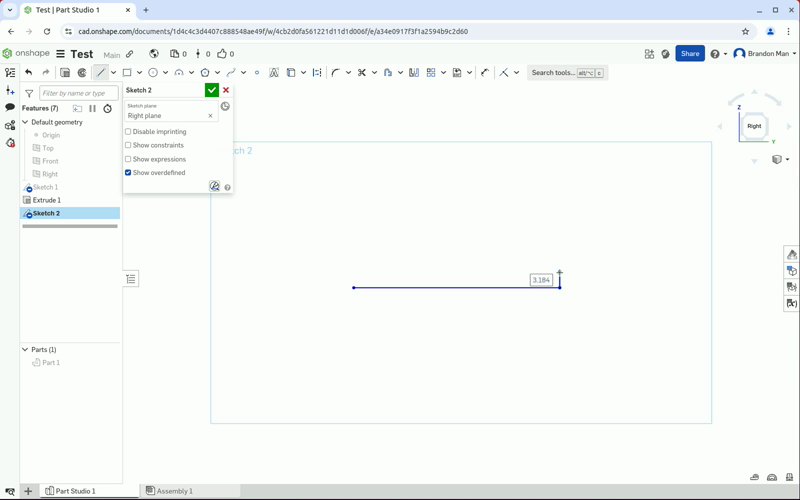
mouse_move(353, 272)
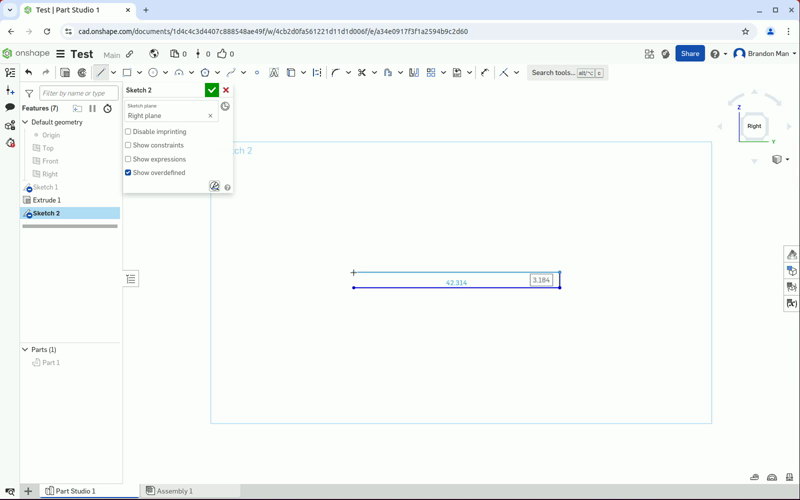
click(353, 272)
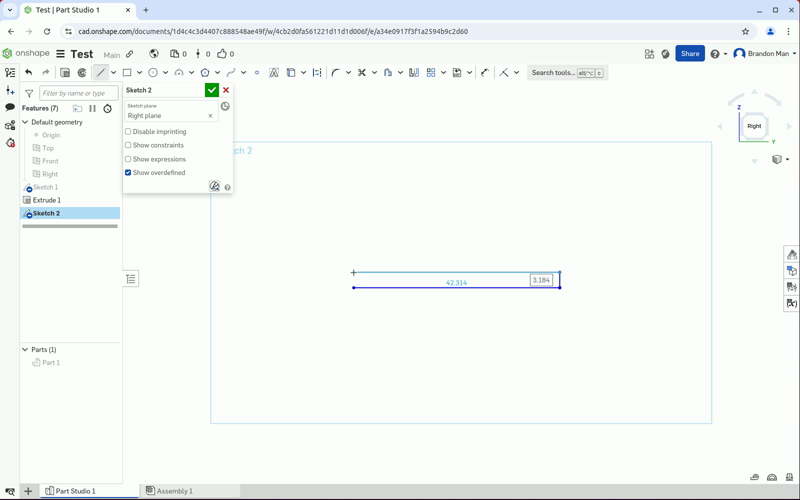
key_up(shift)
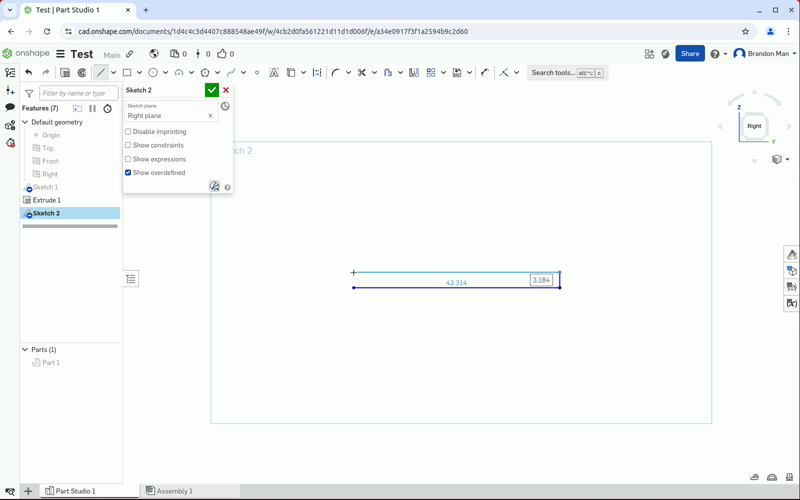
mouse_move(383, 272)
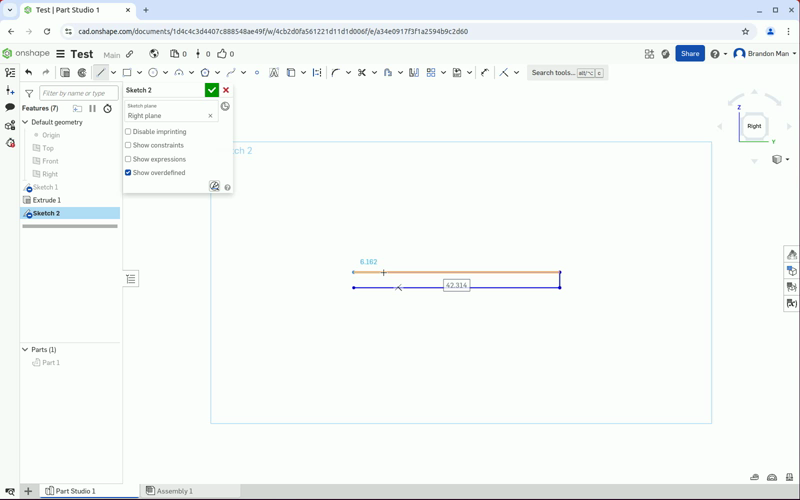
key_down(shift)
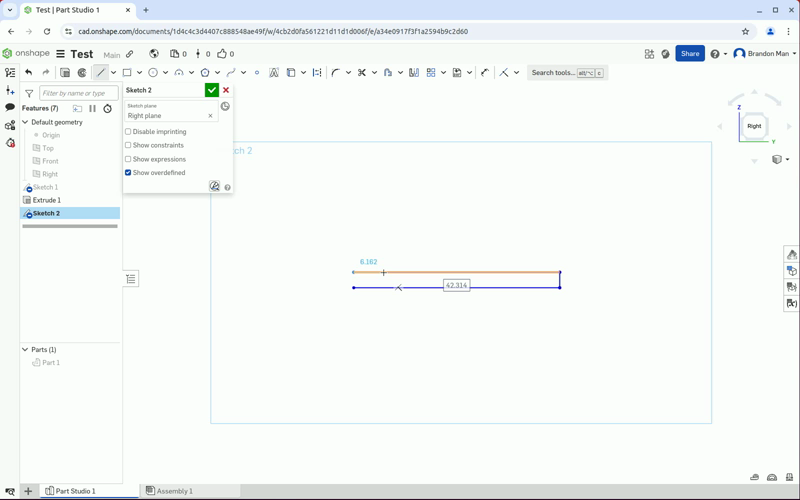
mouse_move(353, 287)
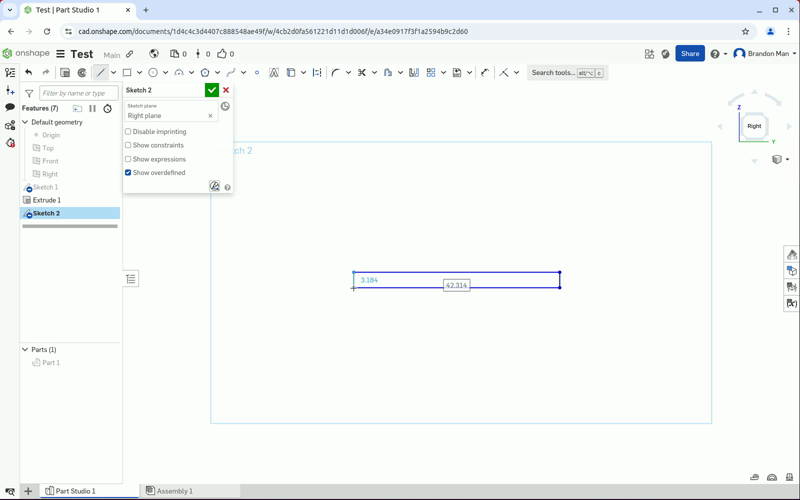
key_up(shift)
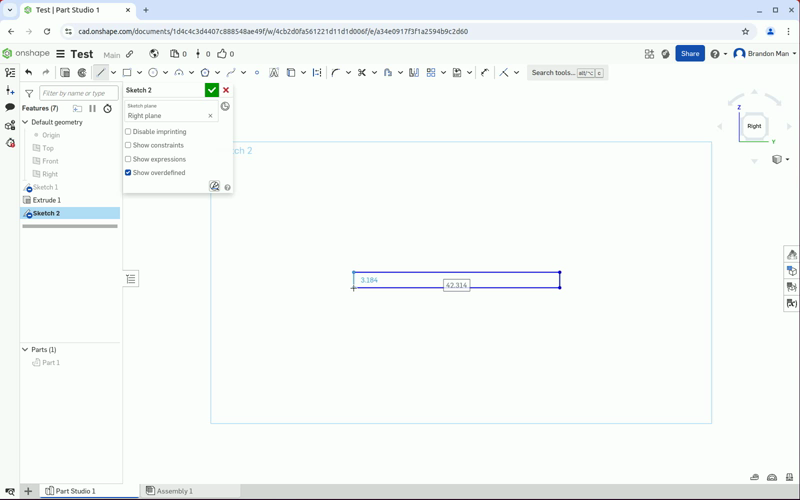
click(353, 287)
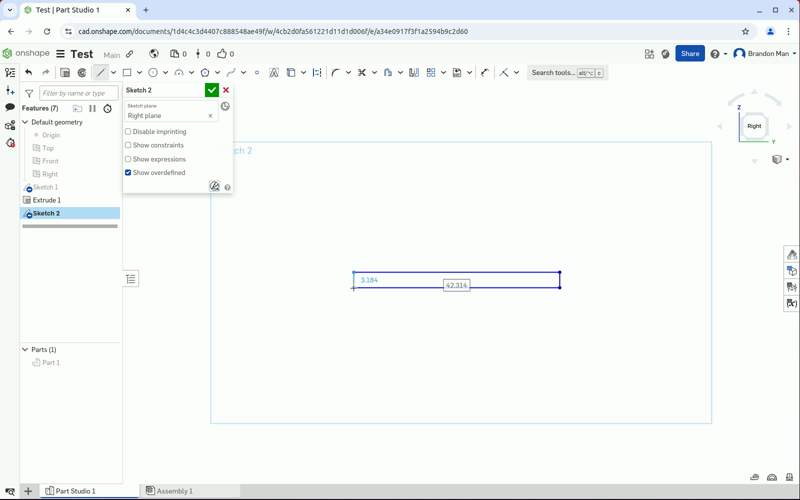
key(esc)
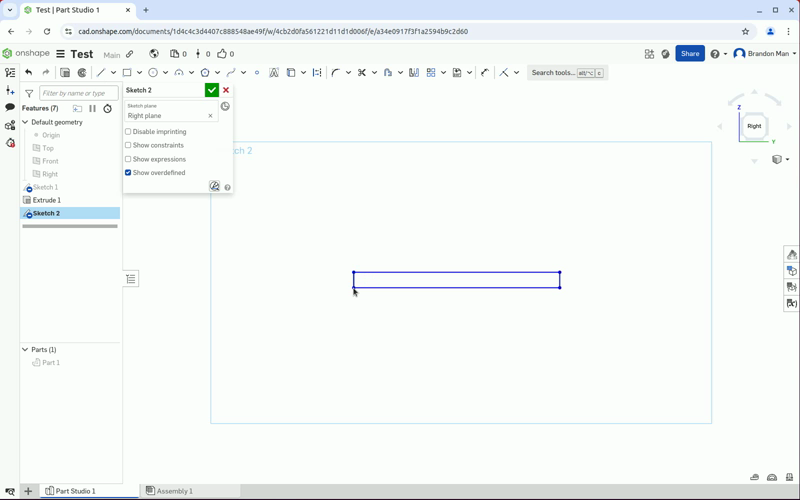
mouse_move(392, 275)
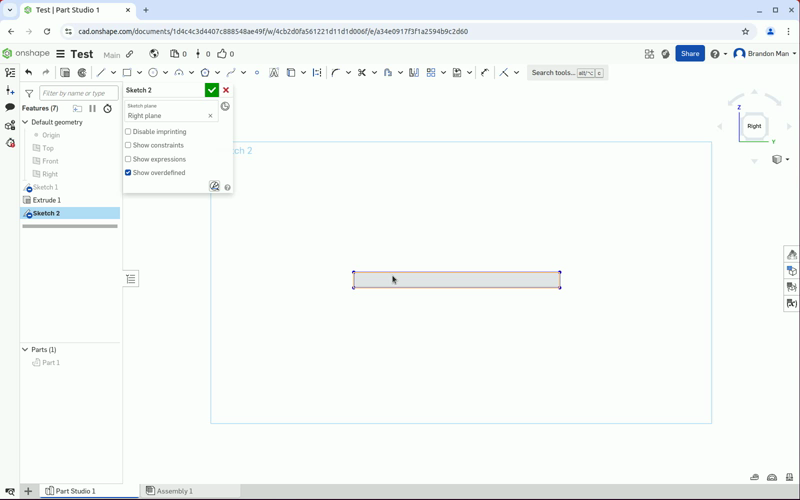
click(392, 275)
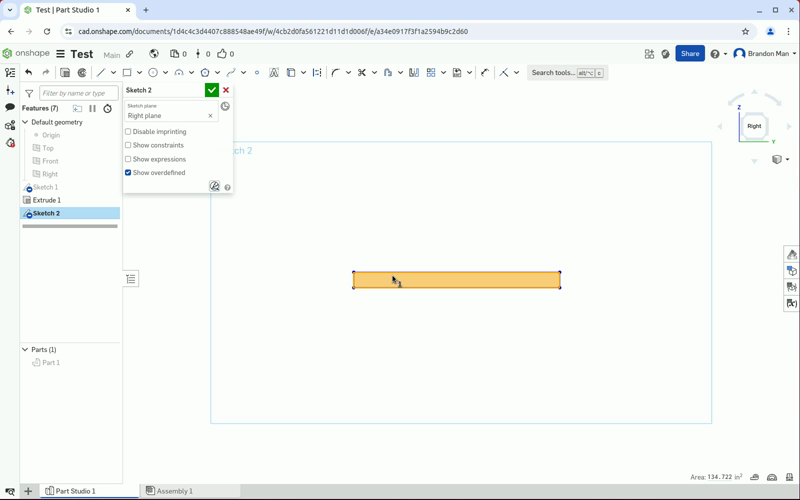
mouse_move(73, 352)
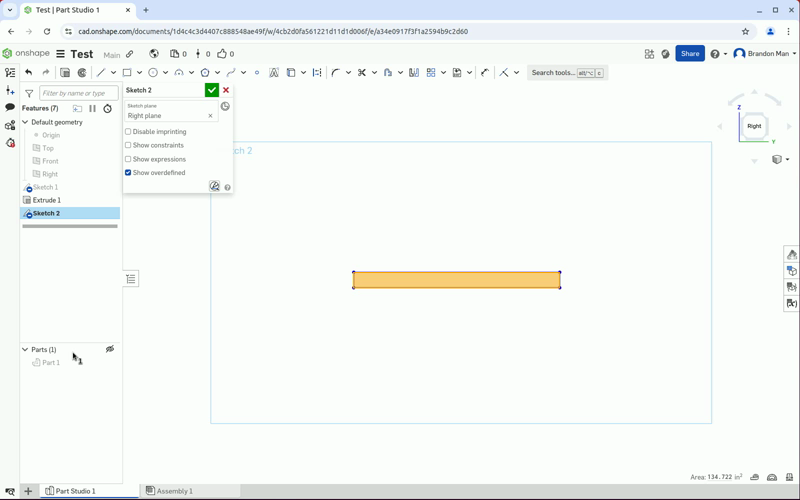
key(shift+y)
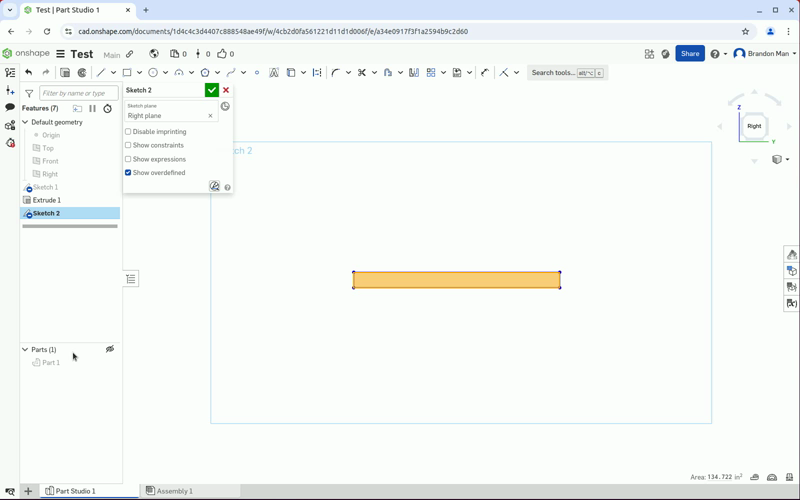
key(shift+e)
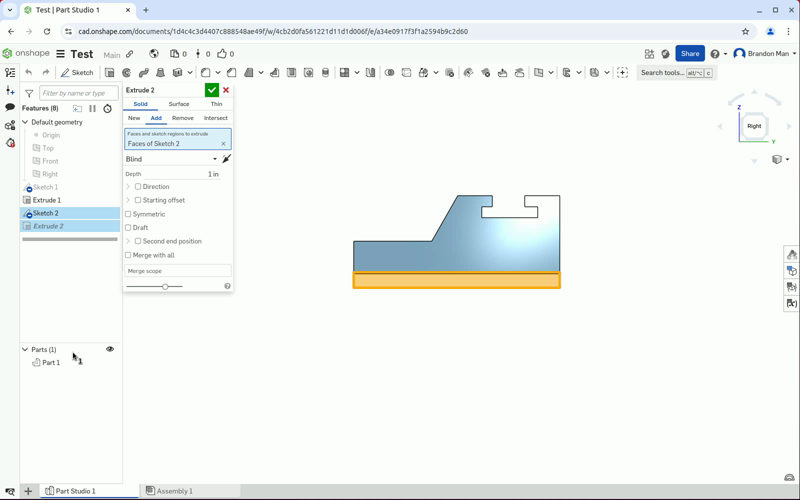
mouse_move(143, 106)
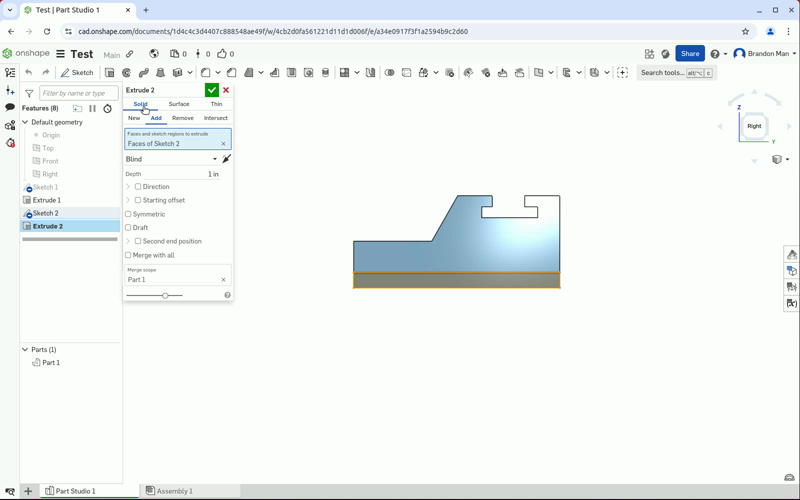
click(143, 106)
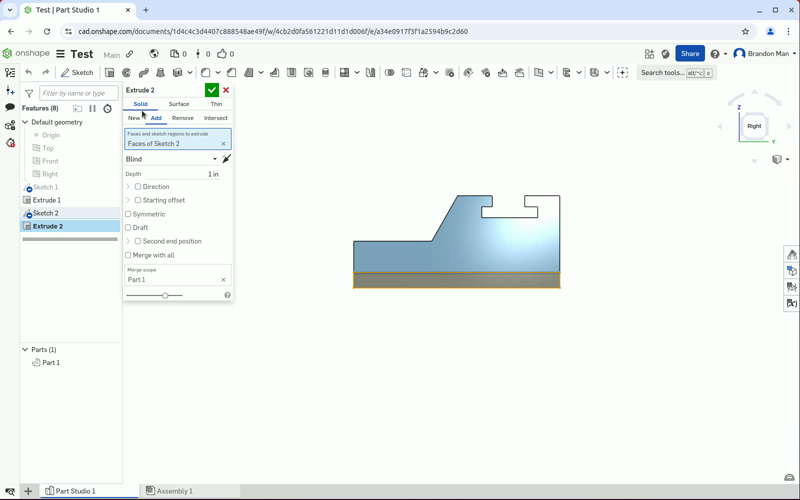
mouse_move(137, 120)
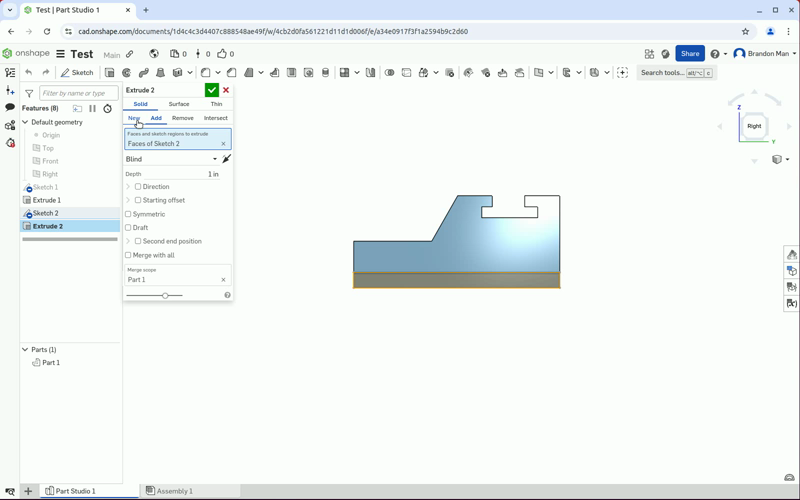
click(137, 120)
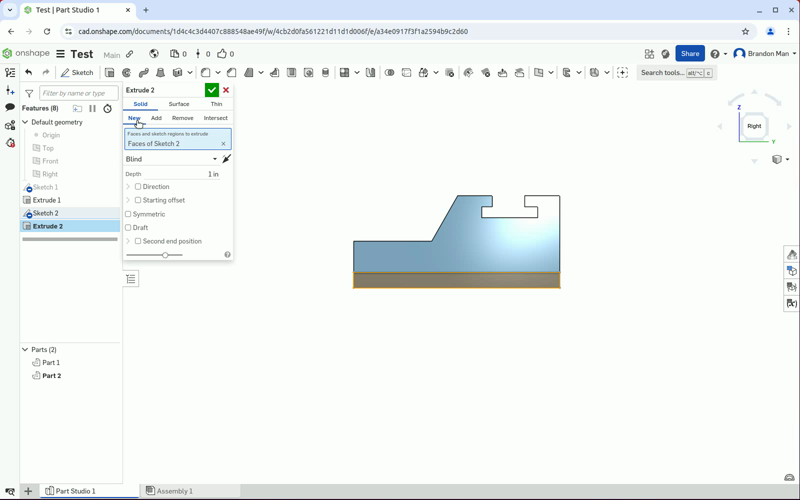
key(tab, 4)
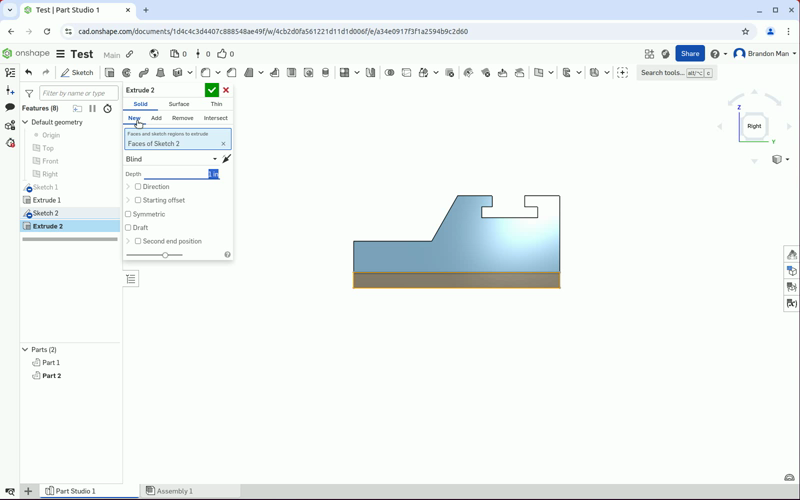
text(-23.108)
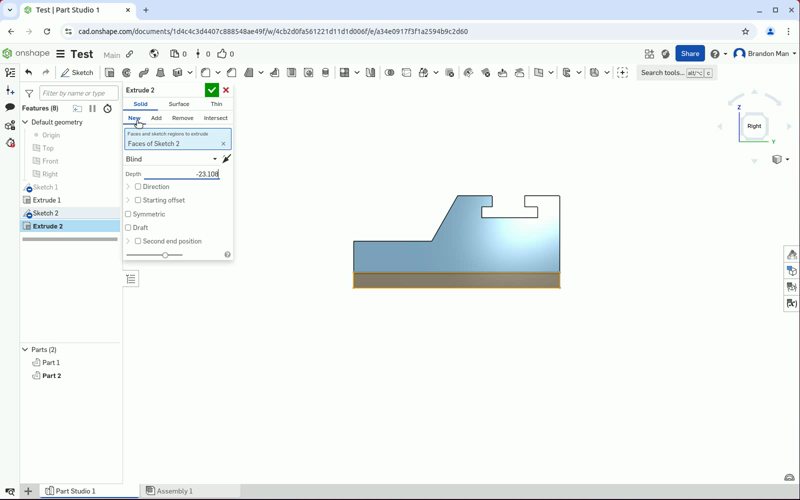
key(enter)
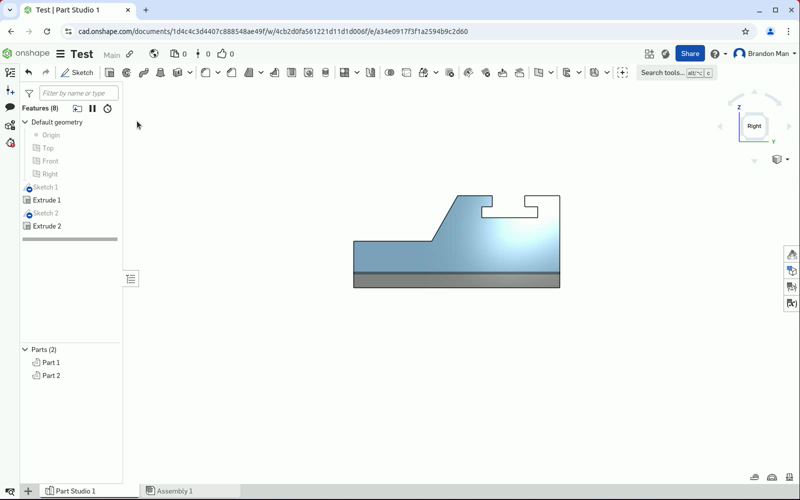
key(shift+h)
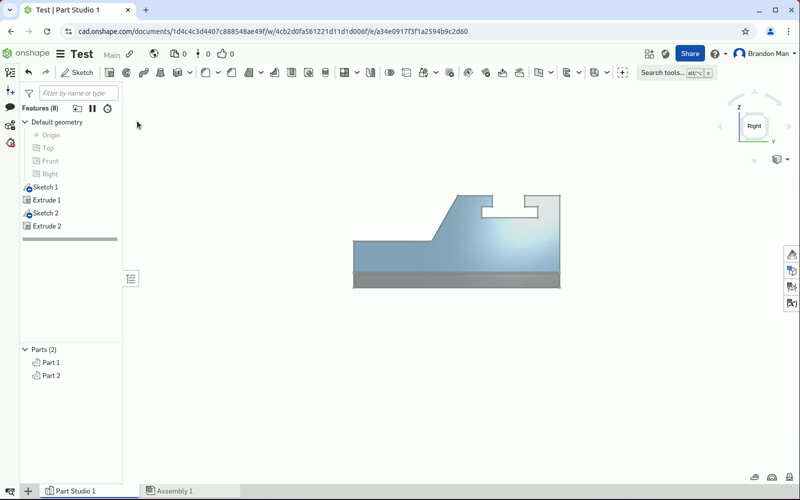
key(shift+h)
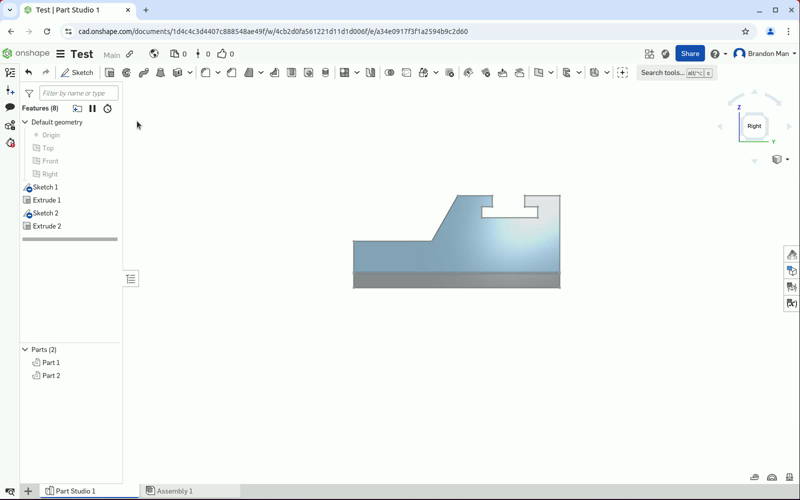
key(shift+7)
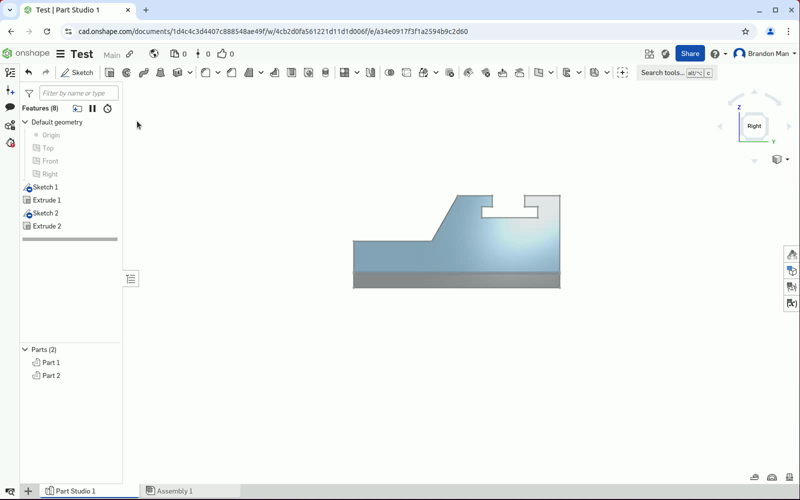
key(right, 2)
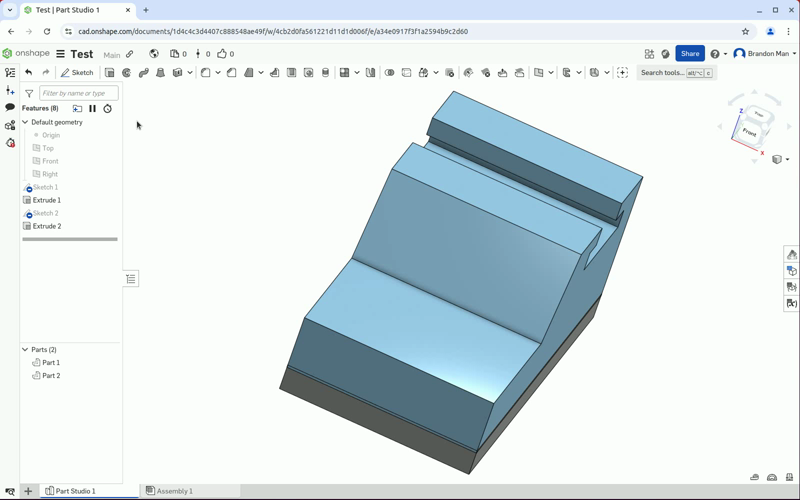
key(down, 2)
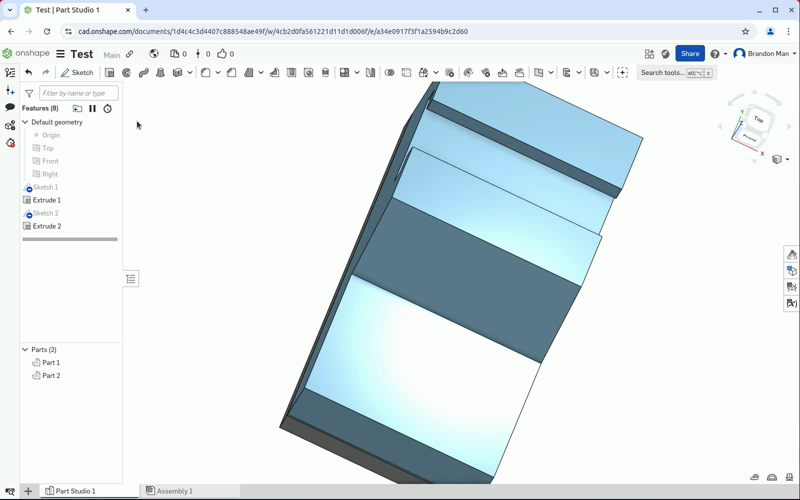
key(up, 2)
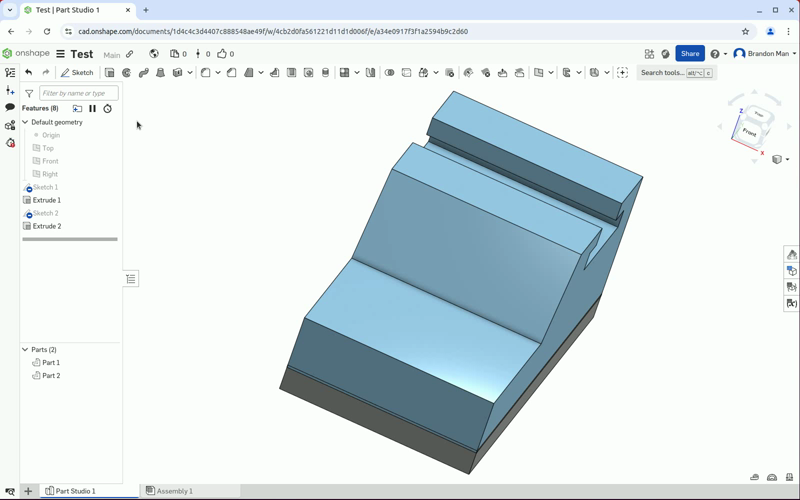
key(left, 2)
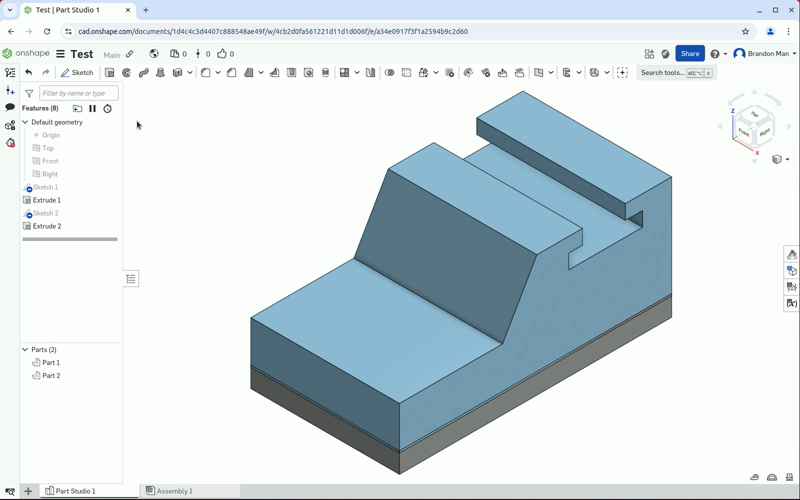
mouse_move(73, 189)
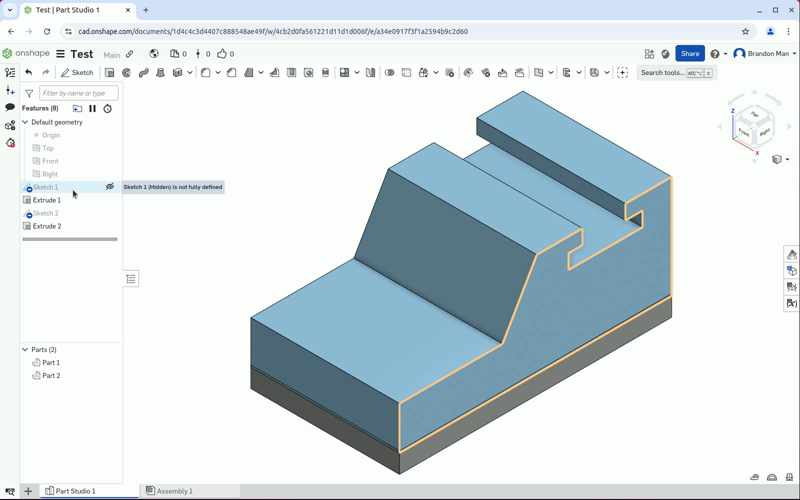
click(73, 189)